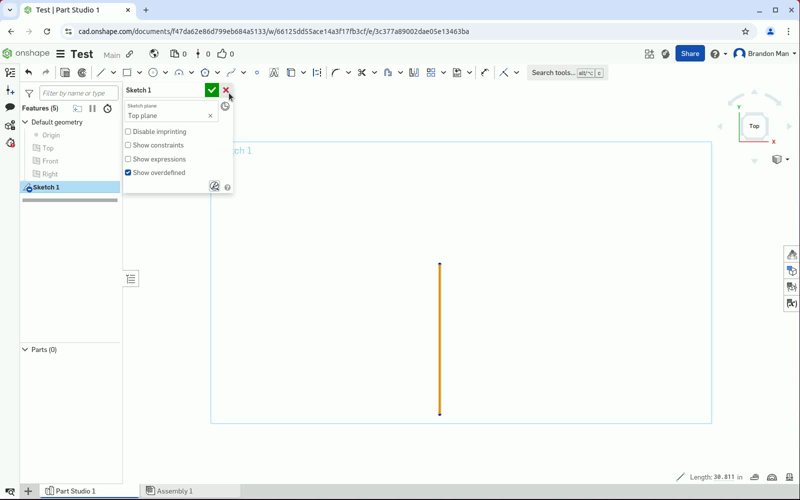
key(shift+h)
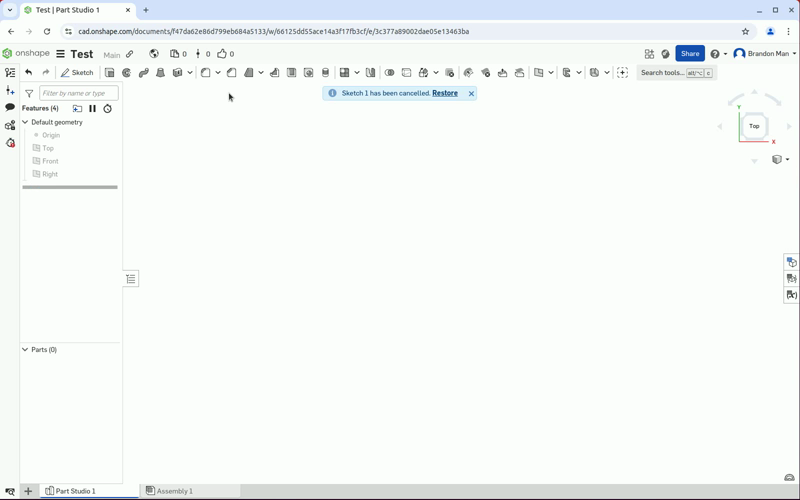
mouse_move(73, 352)
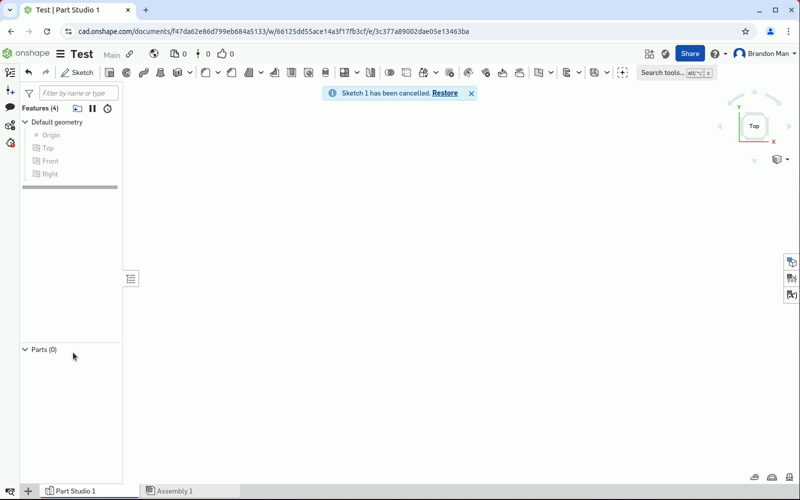
key(y)
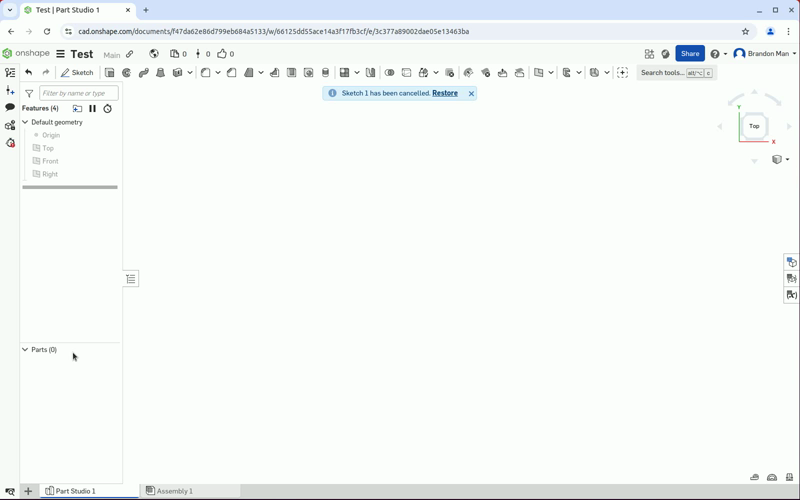
key(shift+p)
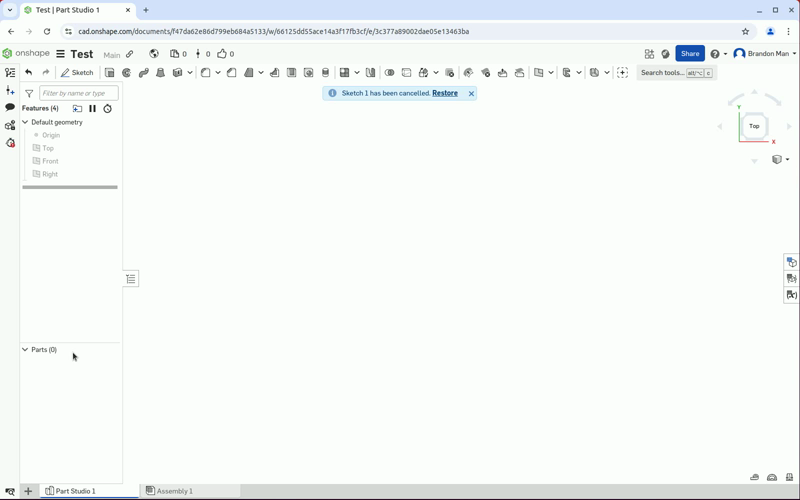
key(space)
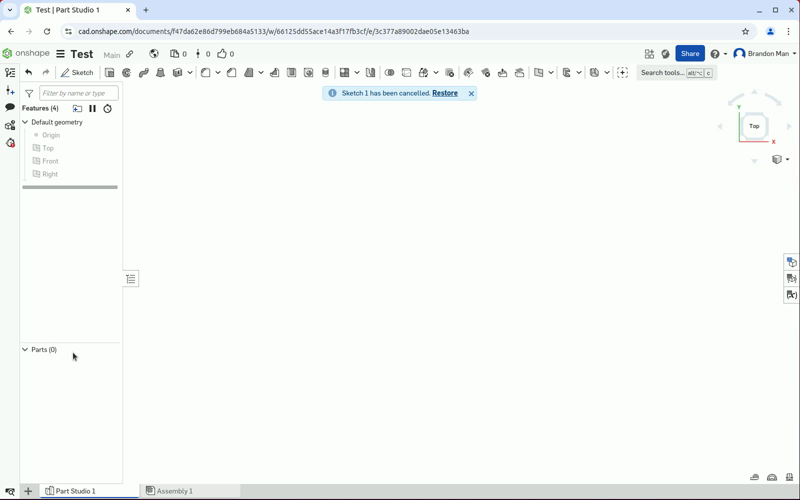
key_down(shift)
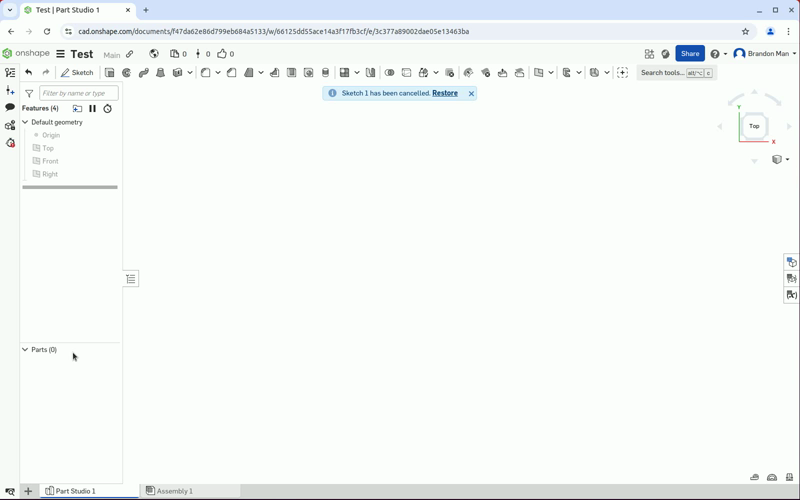
key(up)
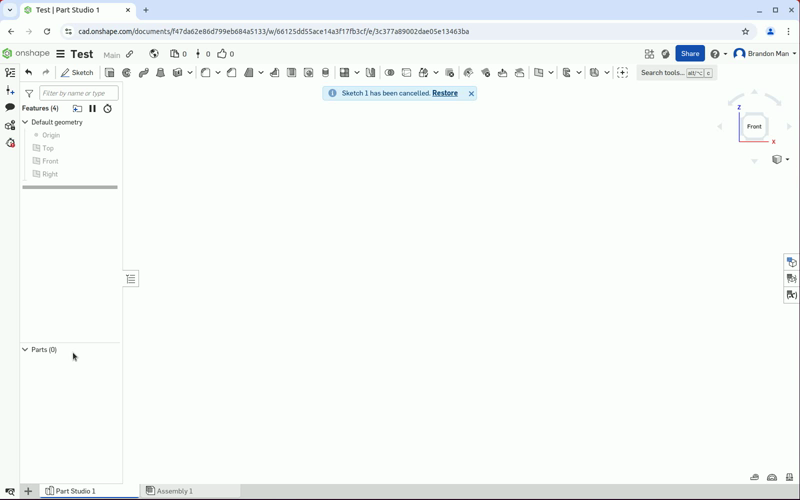
key_up(shift)
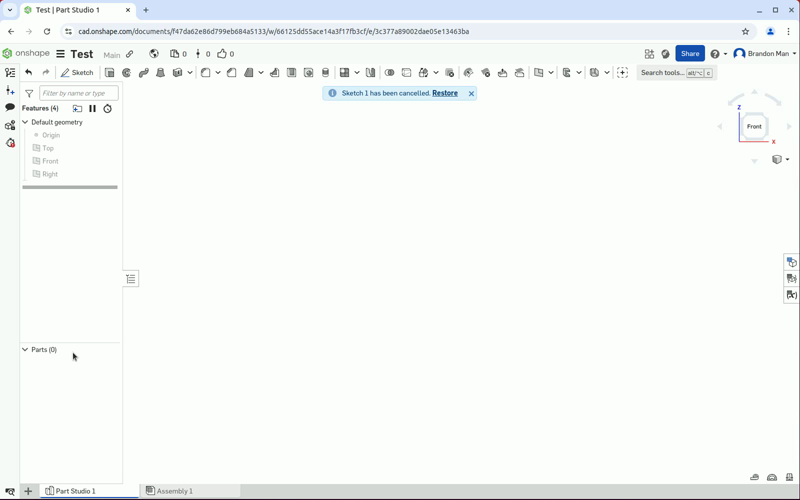
key(space)
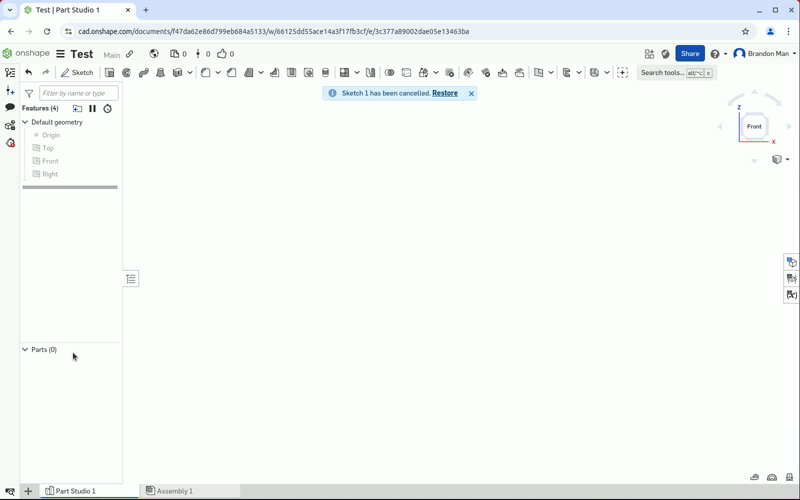
key_down(shift)
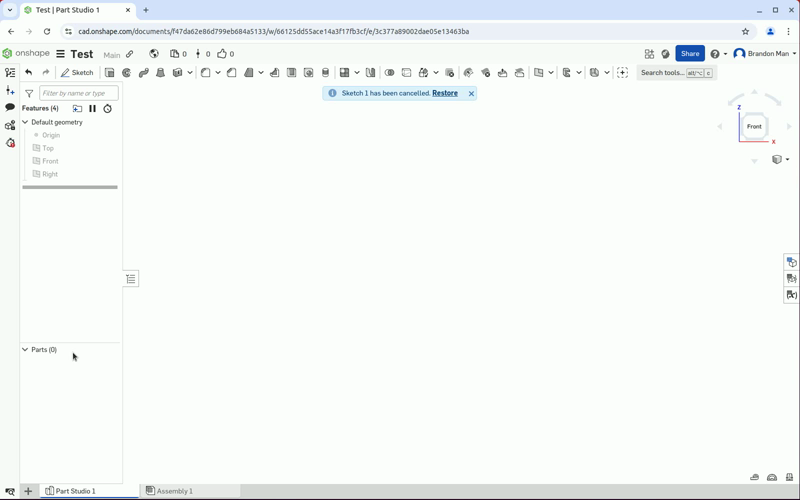
key(left)
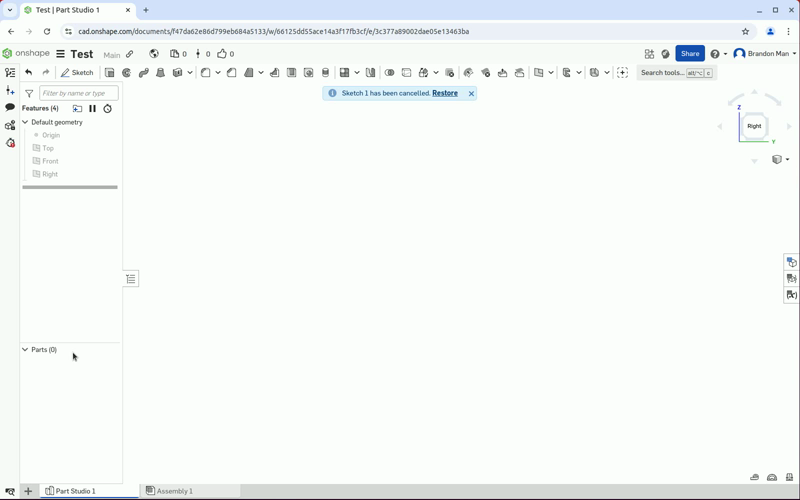
key_up(shift)
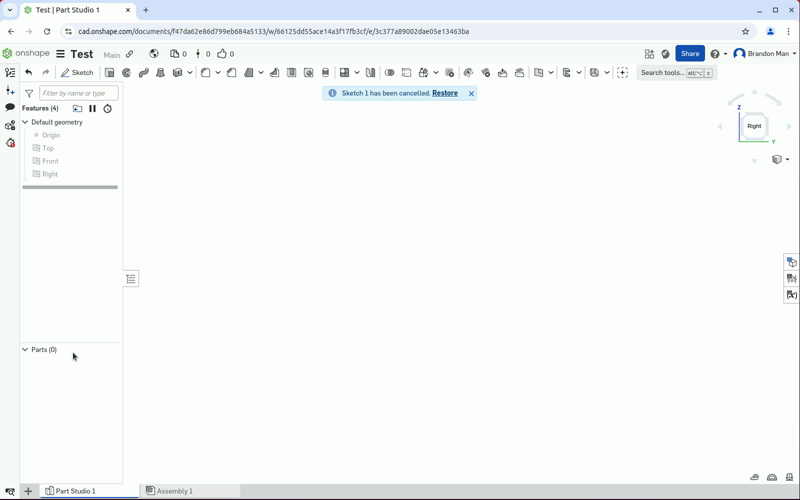
mouse_move(73, 352)
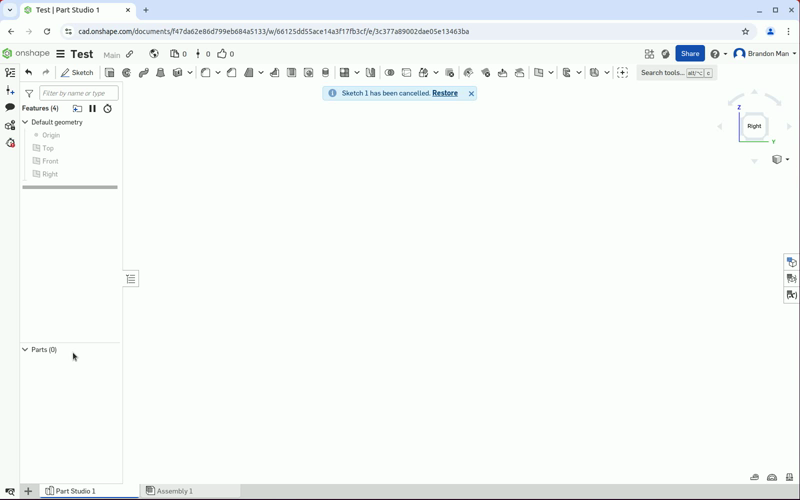
key(shift+y)
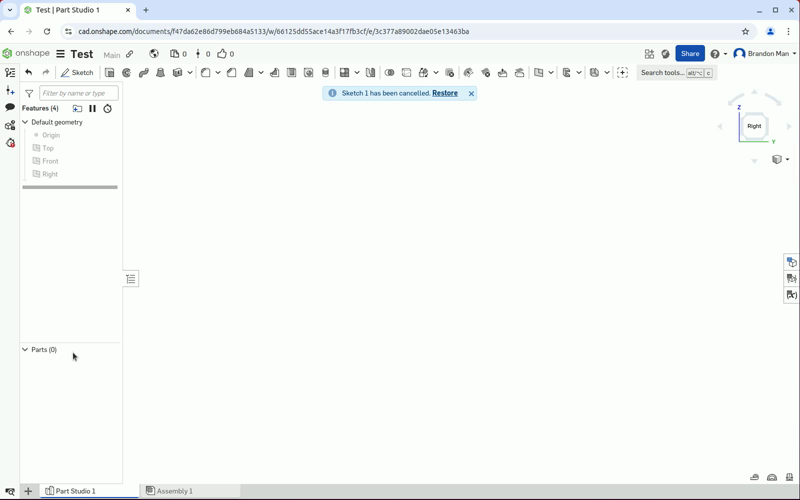
key(shift+s)
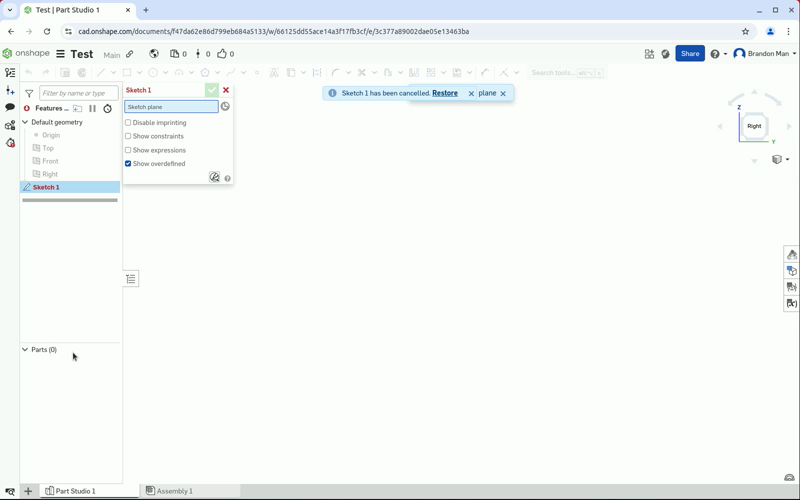
mouse_move(73, 176)
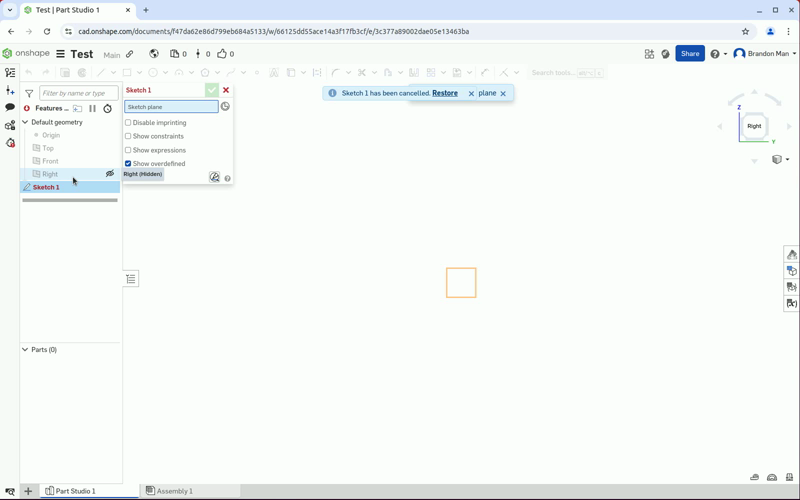
click(73, 176)
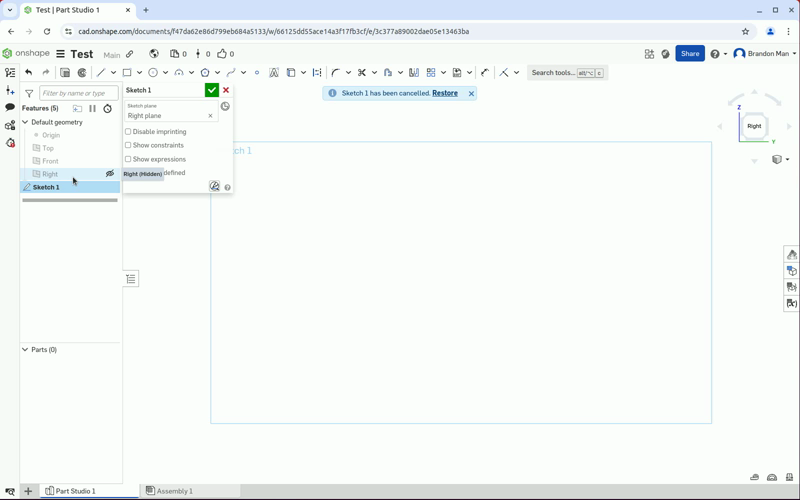
mouse_move(73, 352)
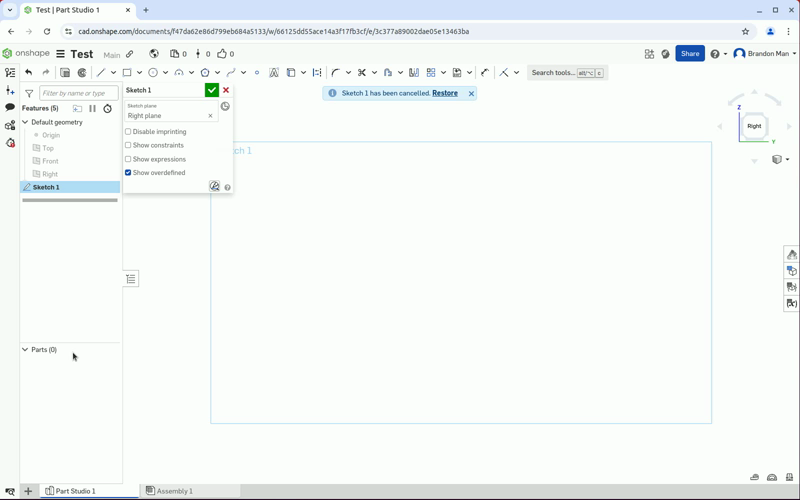
key(y)
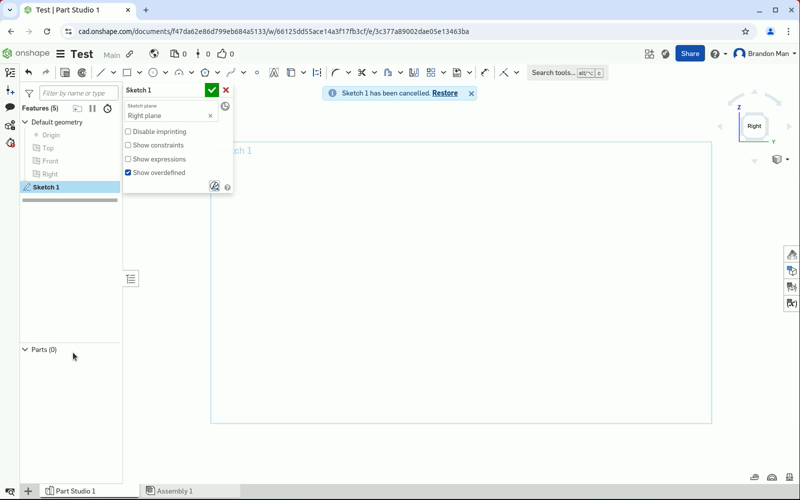
key(c)
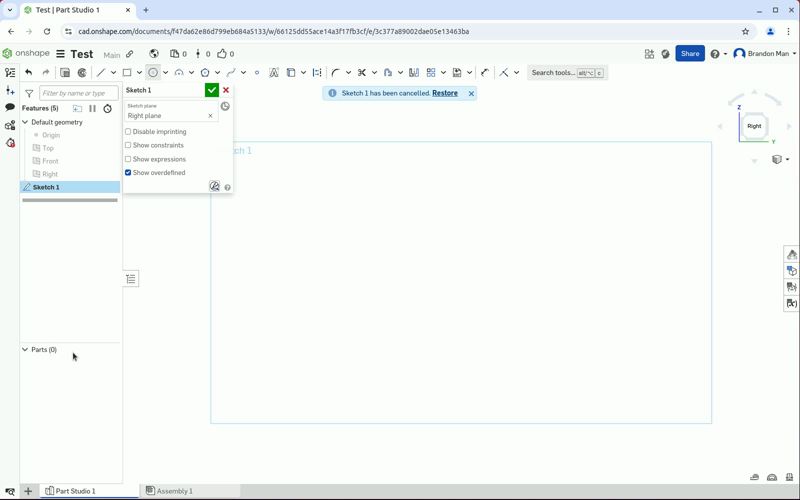
key_down(shift)
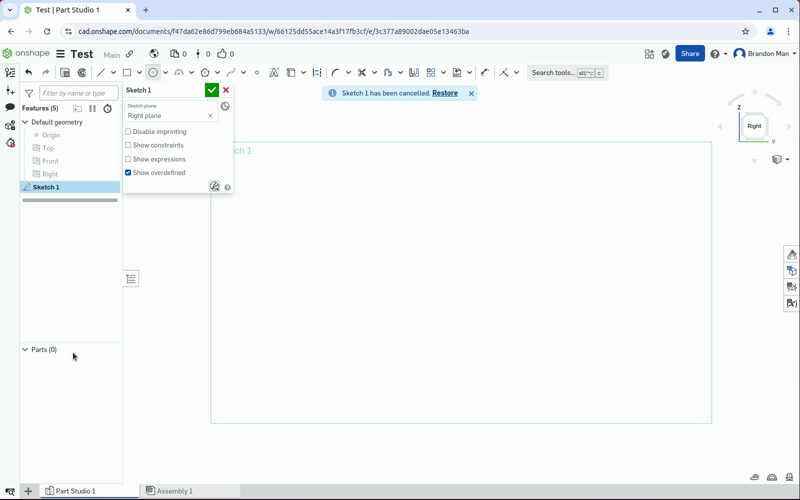
mouse_move(461, 282)
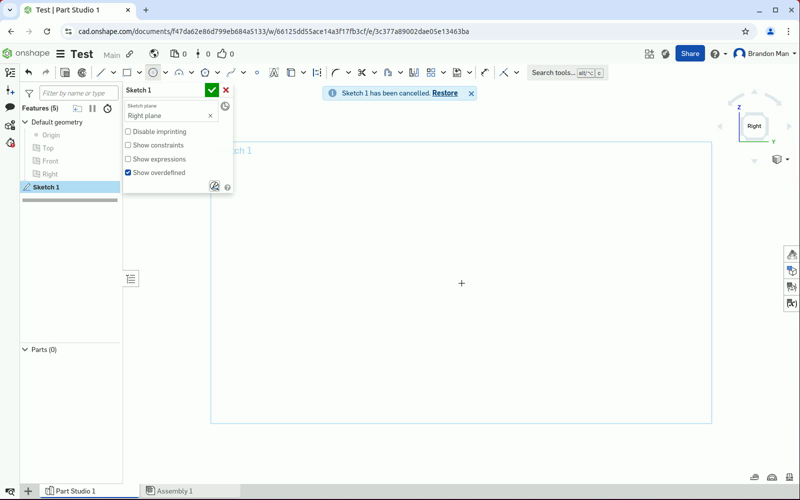
click(461, 282)
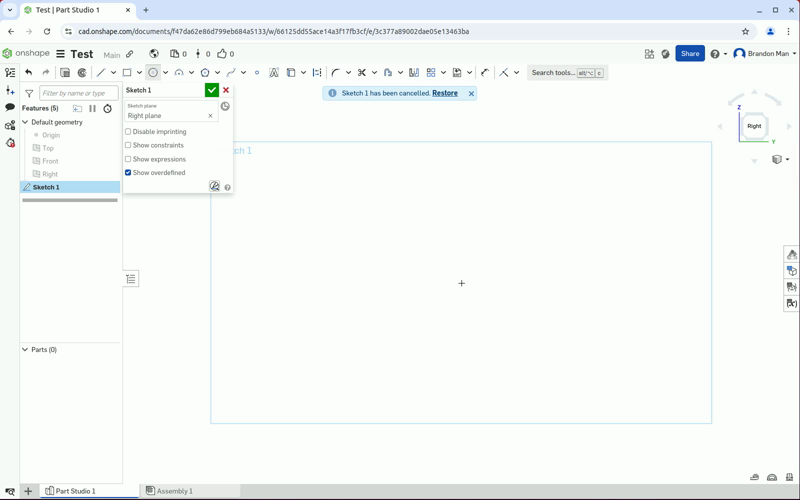
key_up(shift)
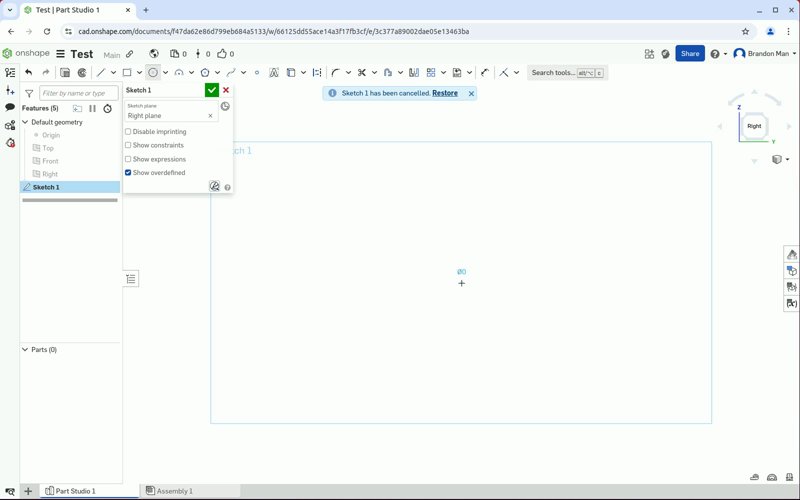
mouse_move(471, 282)
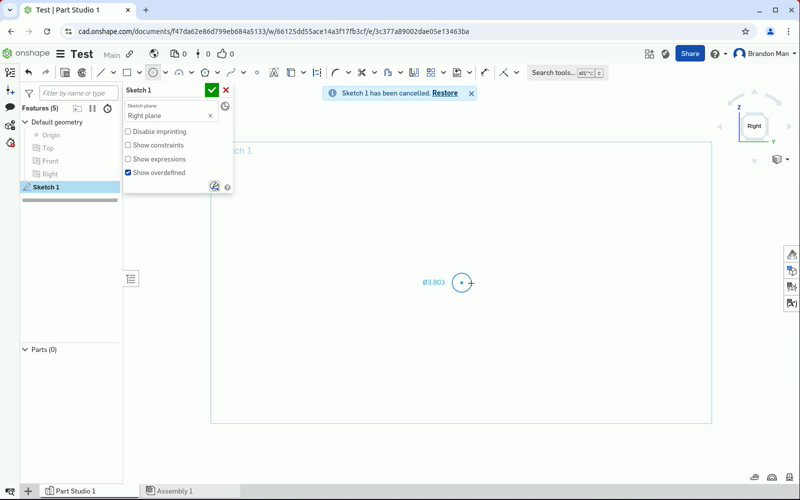
click(471, 282)
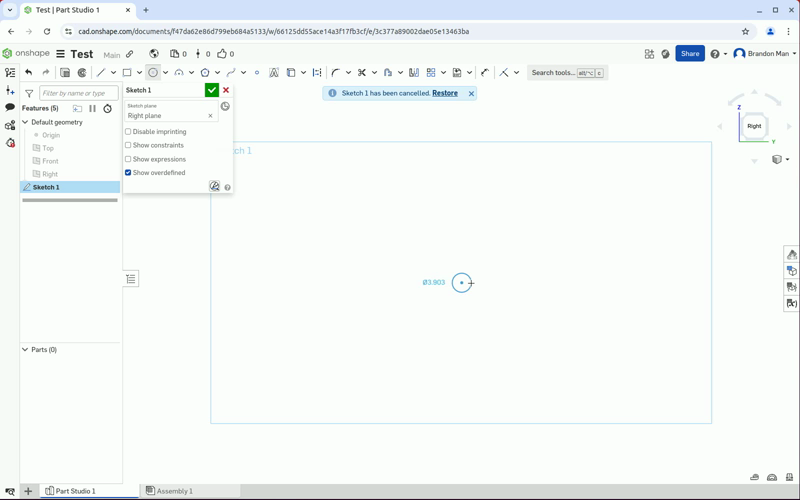
key(esc)
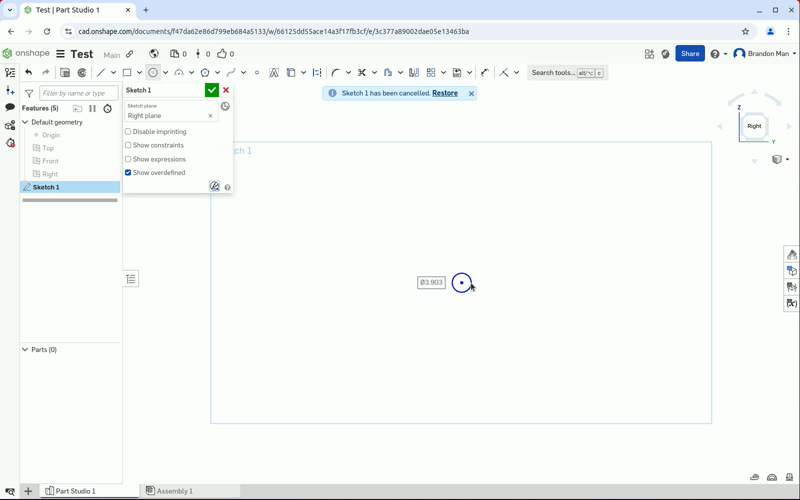
mouse_move(456, 279)
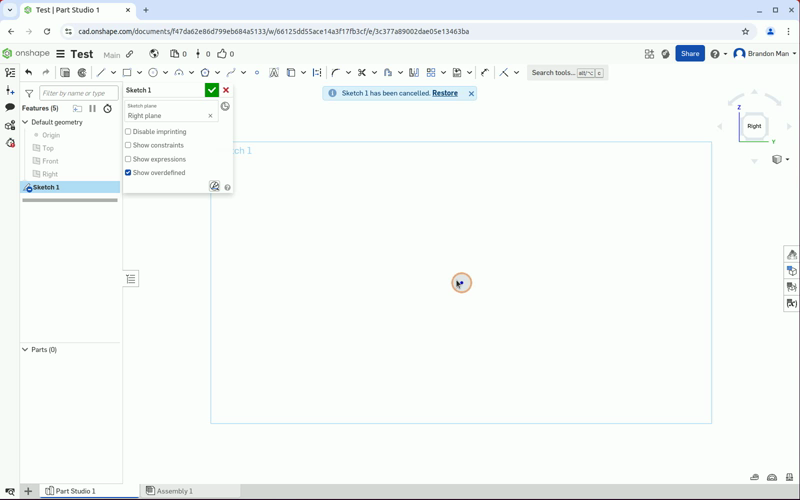
scroll(6)
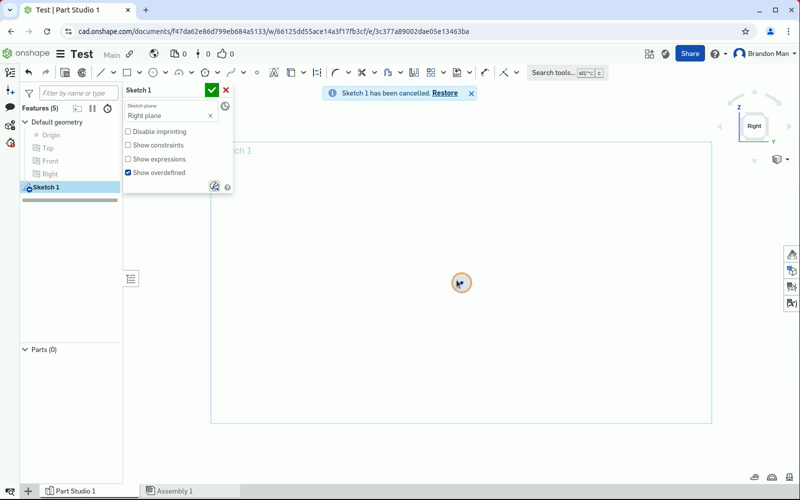
scroll(6)
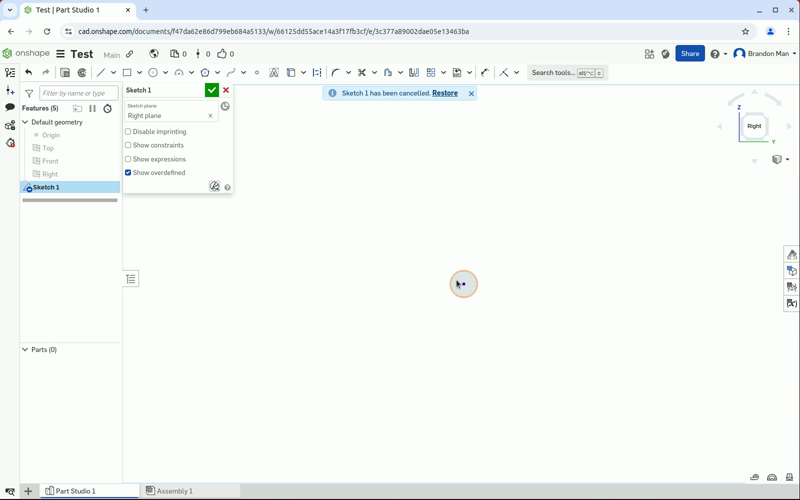
scroll(6)
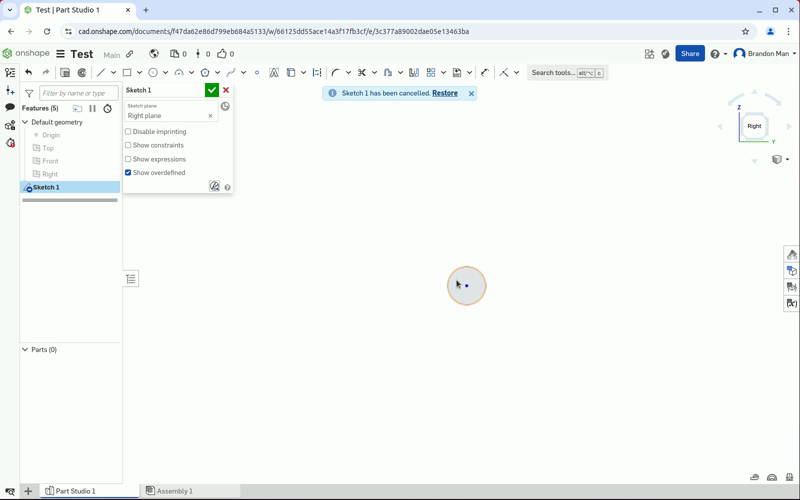
scroll(6)
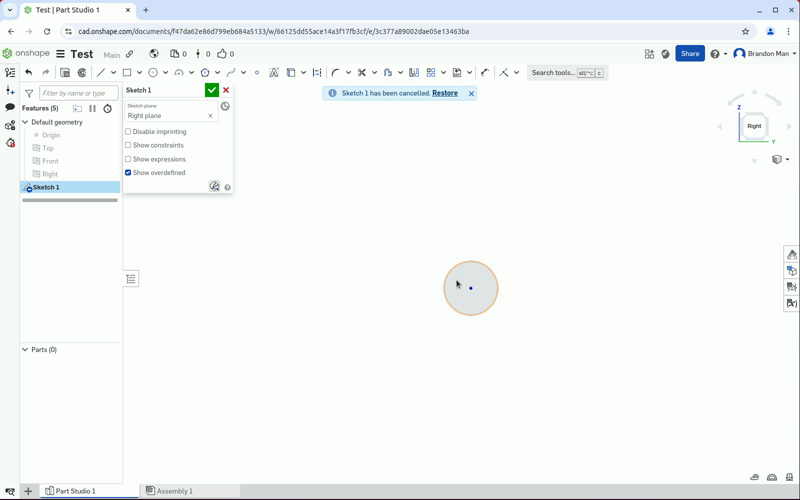
scroll(6)
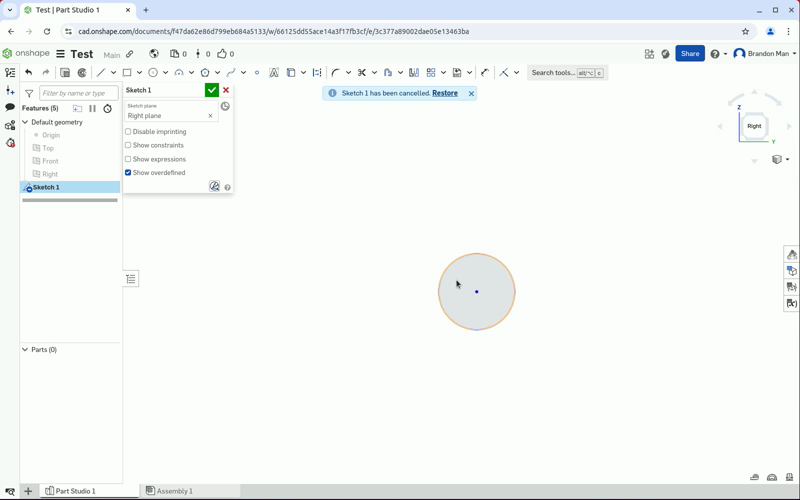
scroll(6)
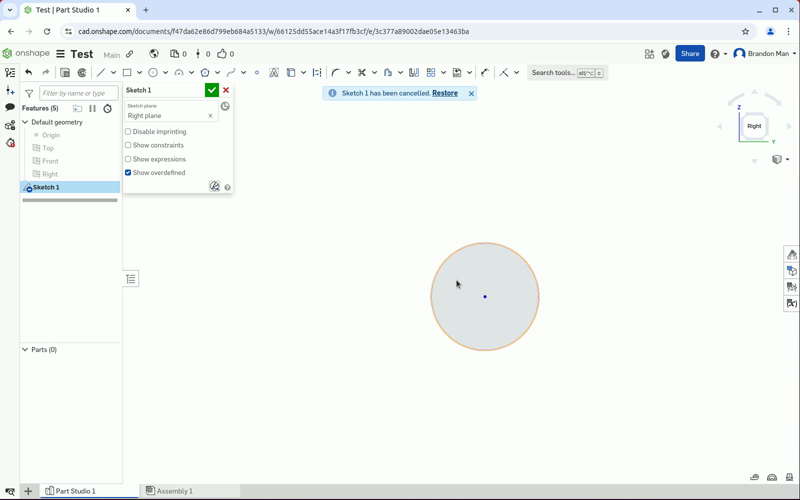
scroll(6)
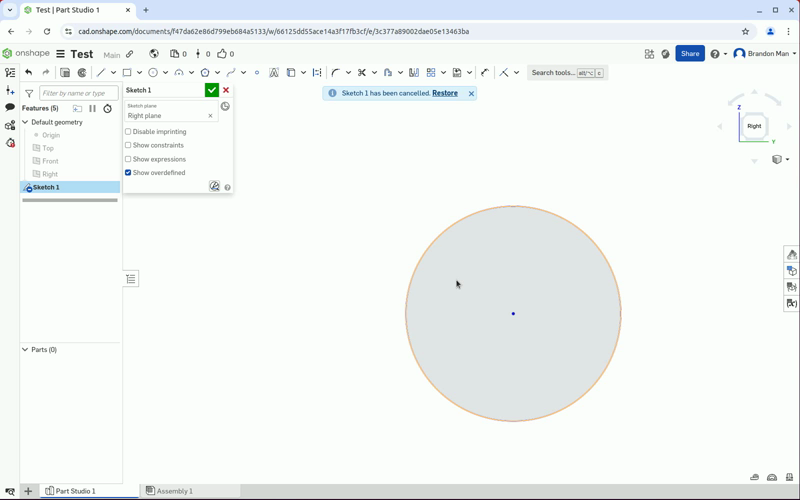
click(456, 279)
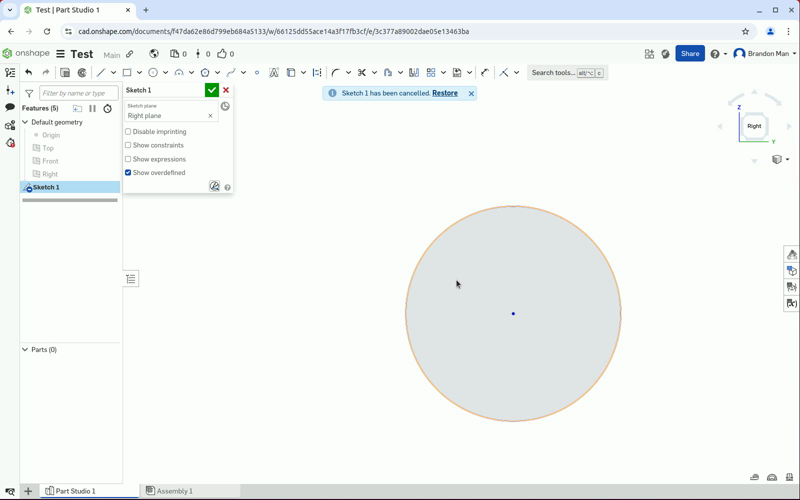
scroll(-6)
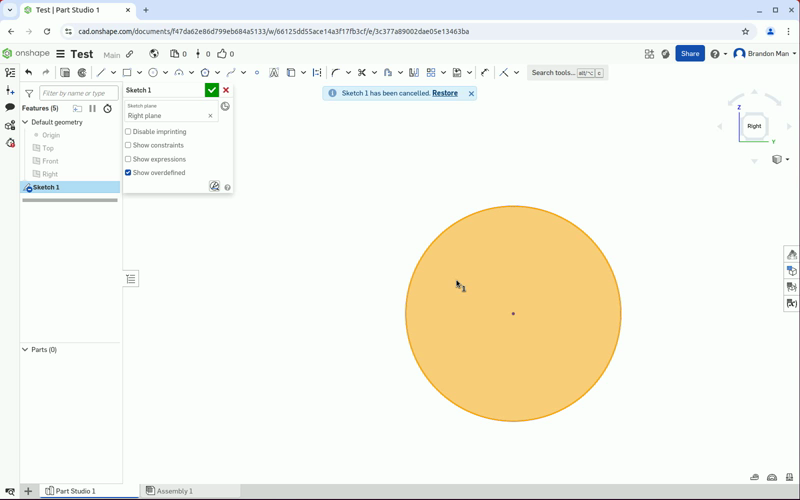
scroll(-6)
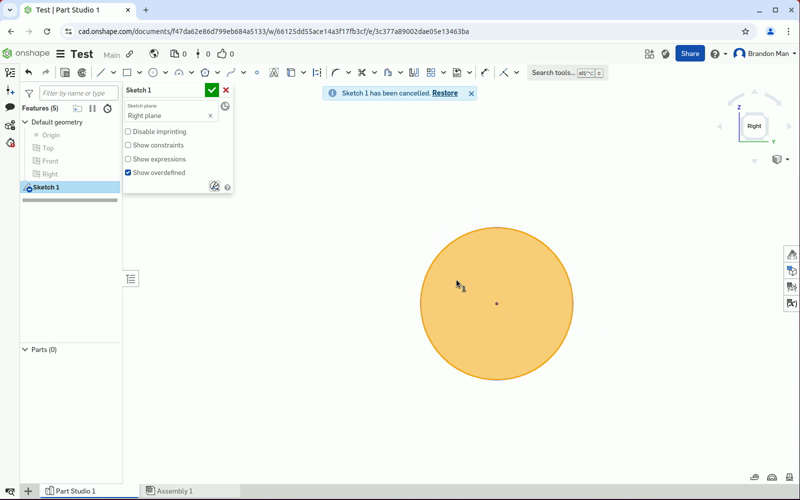
scroll(-6)
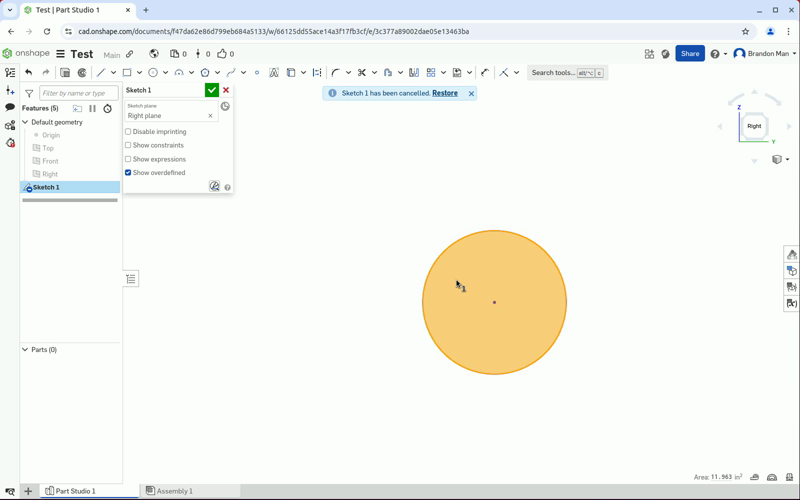
scroll(-6)
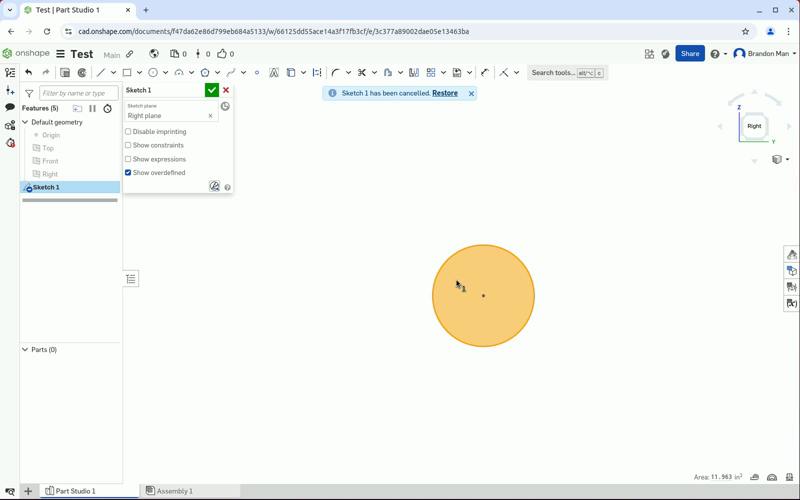
scroll(-6)
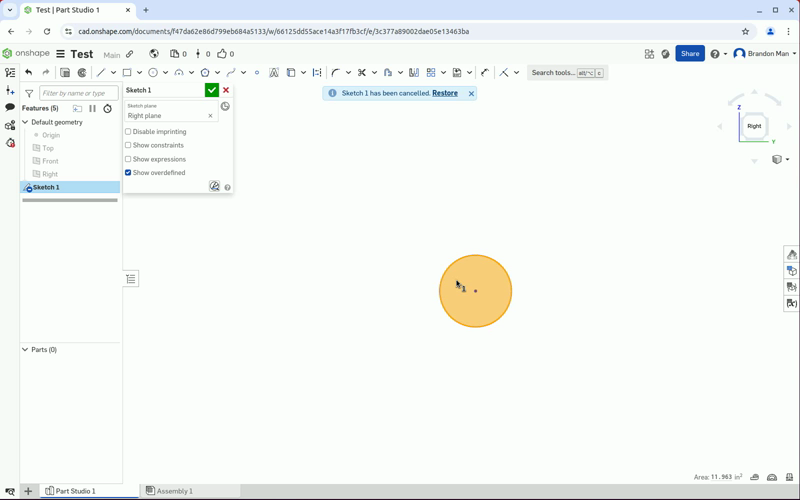
scroll(-6)
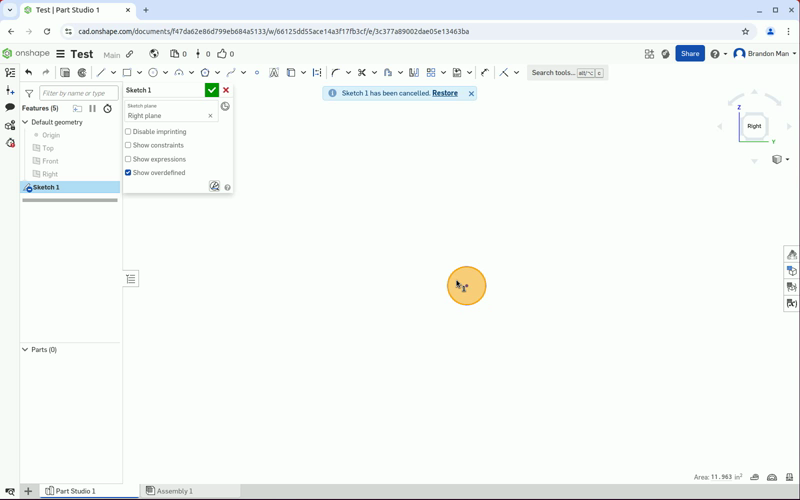
scroll(-6)
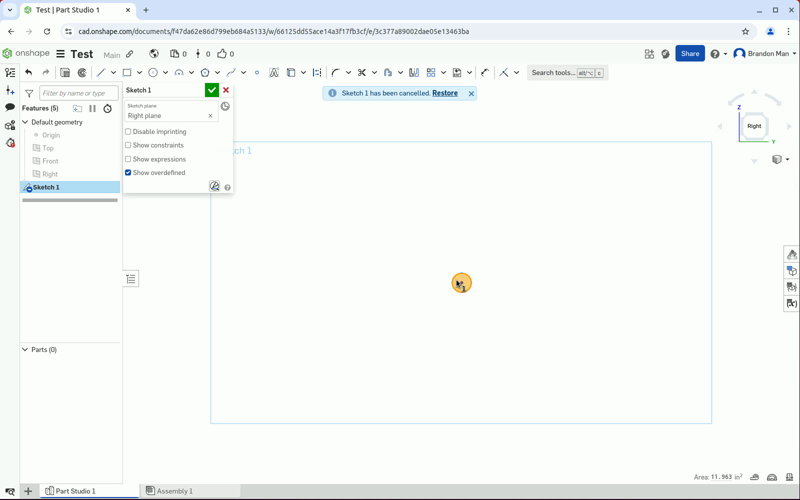
mouse_move(73, 352)
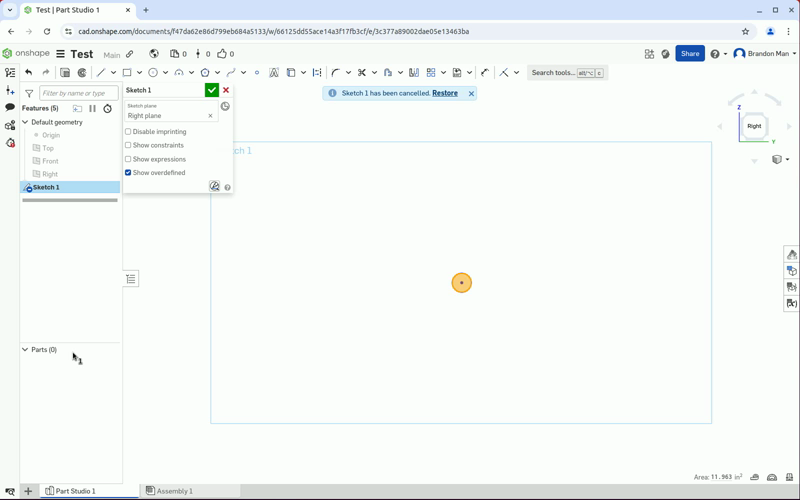
key(shift+y)
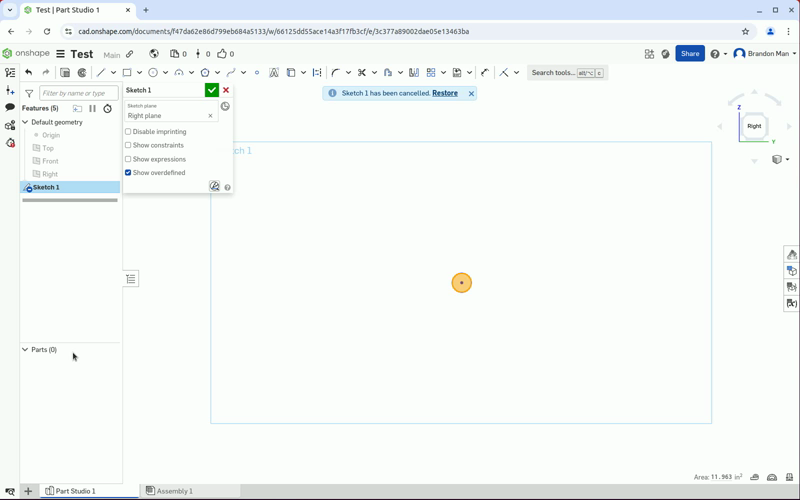
key(shift+e)
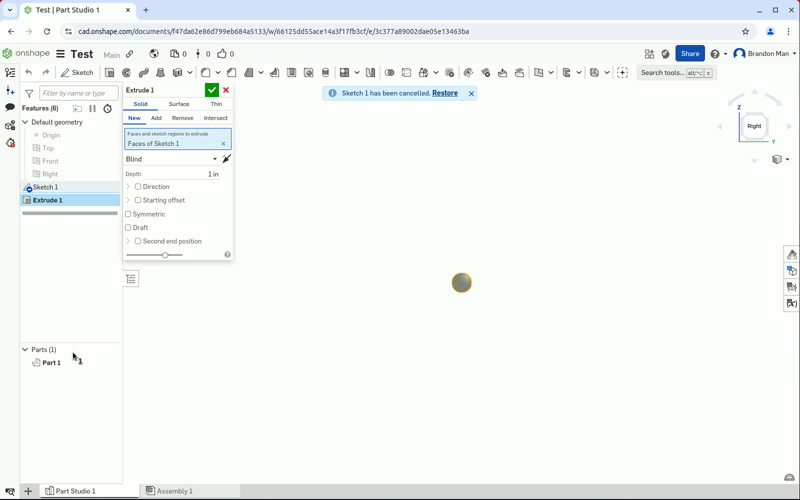
mouse_move(143, 106)
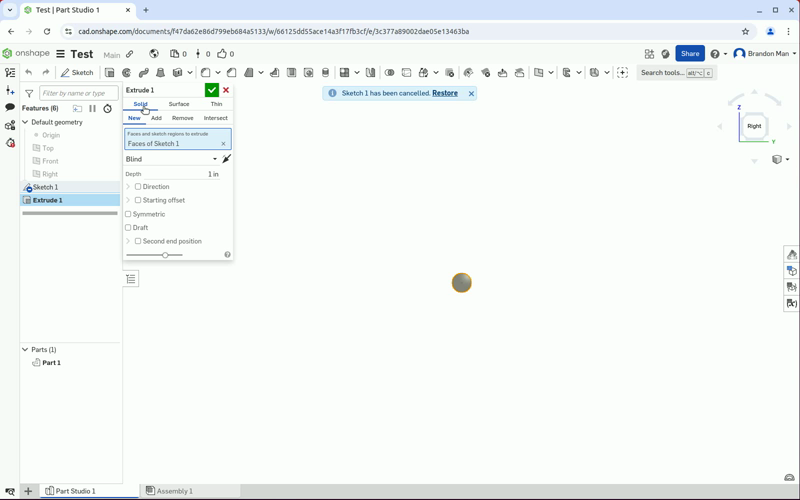
click(143, 106)
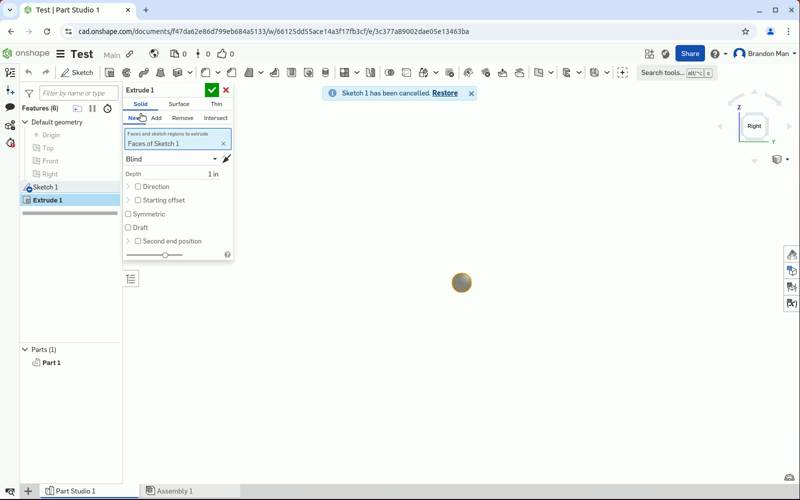
mouse_move(137, 120)
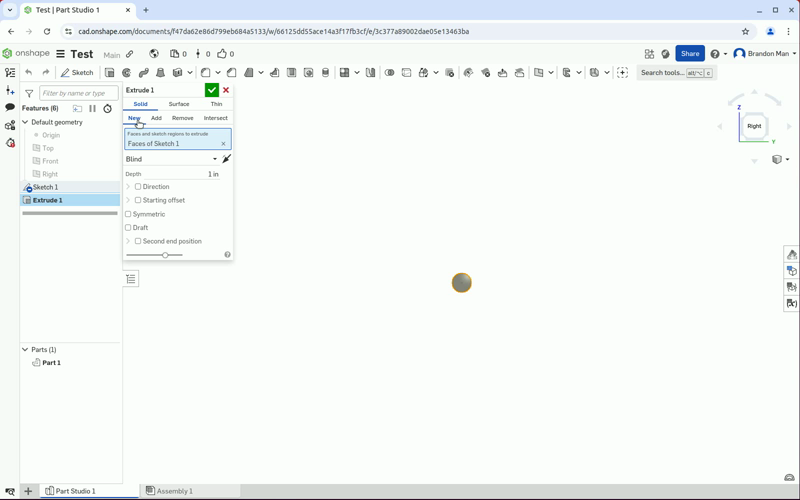
click(137, 120)
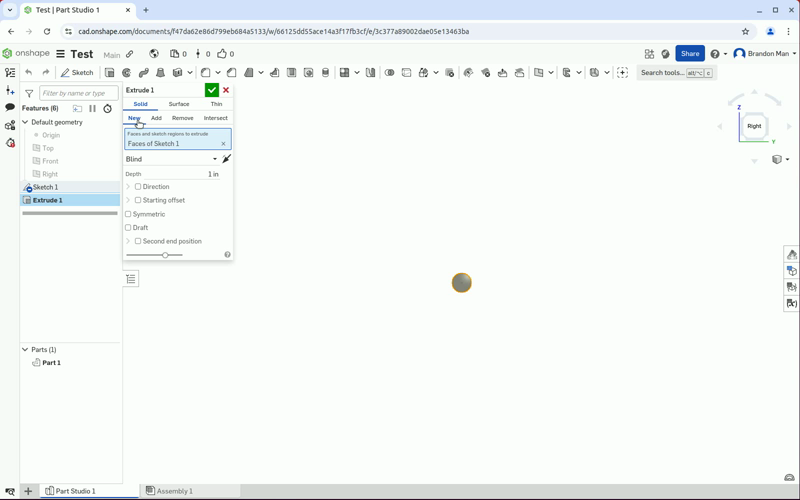
key(tab, 4)
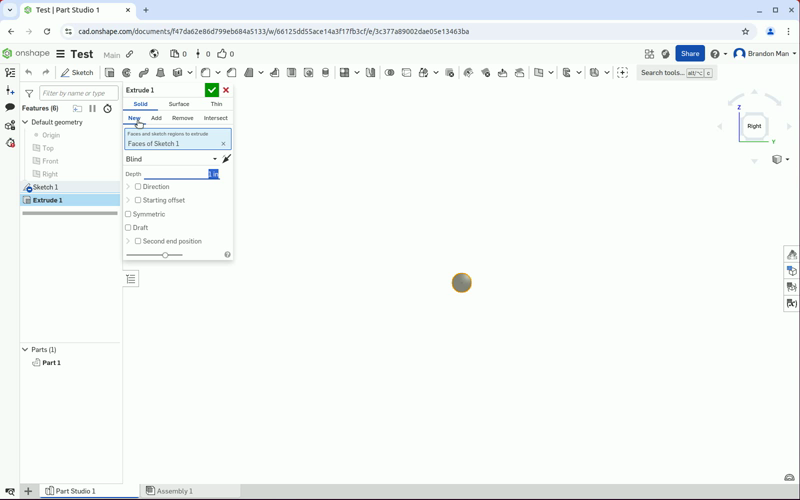
text(19.498)
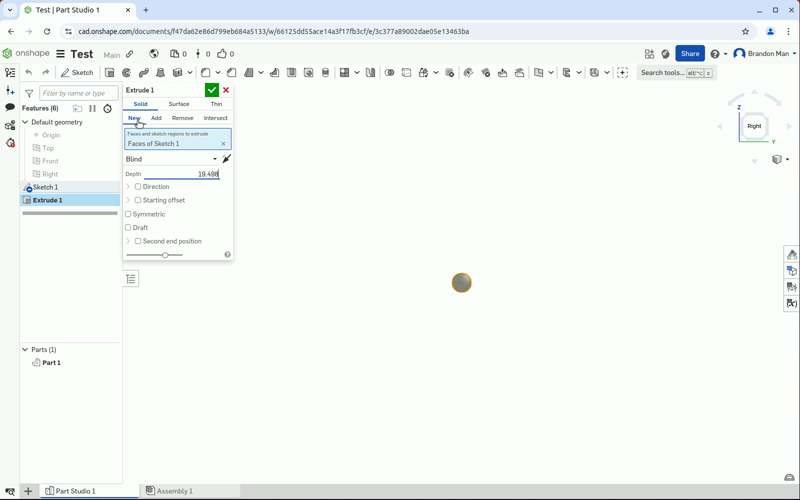
key(enter)
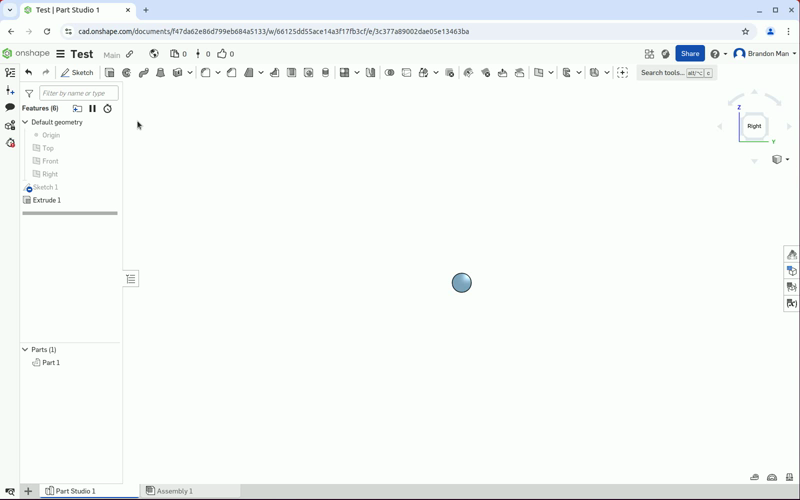
key(shift+h)
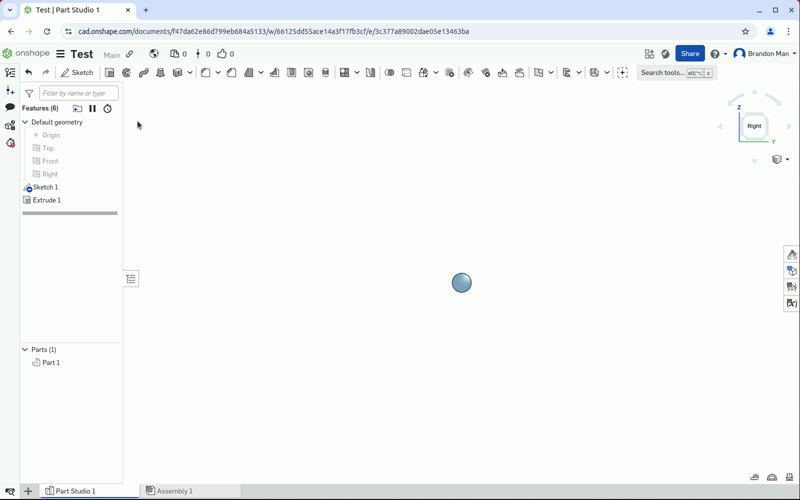
key(shift+h)
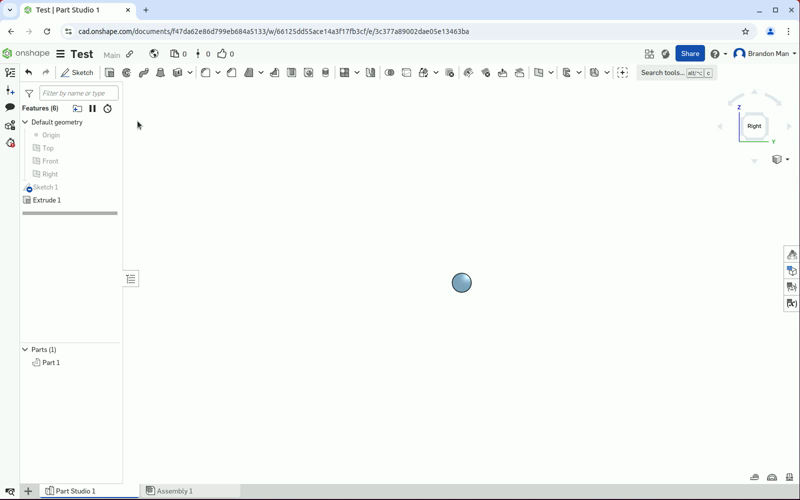
mouse_move(73, 189)
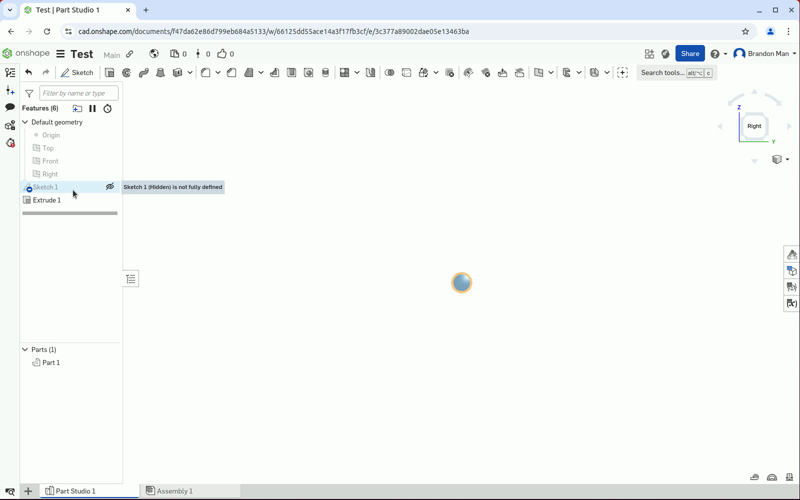
click(73, 189)
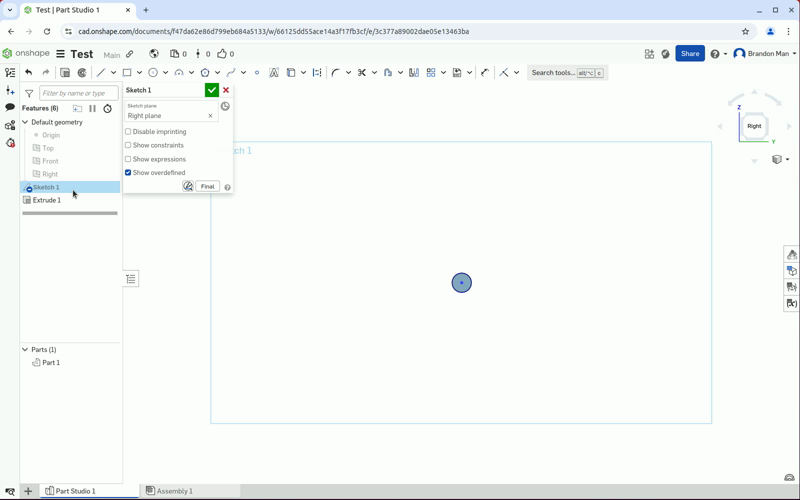
mouse_move(229, 92)
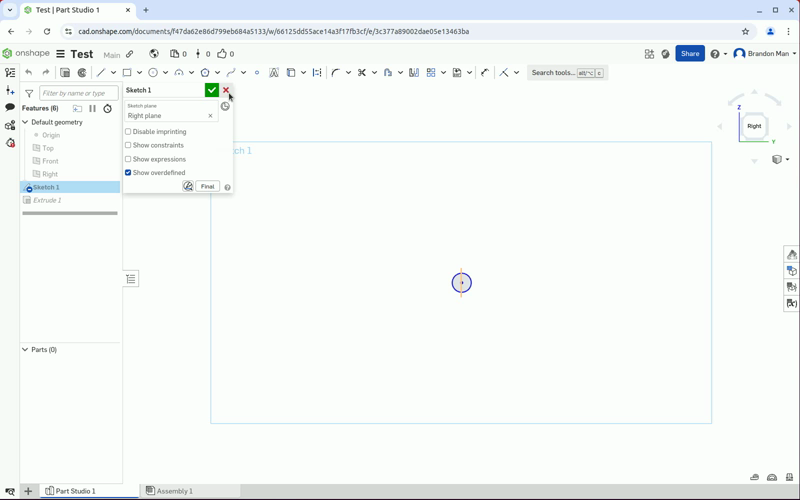
click(229, 92)
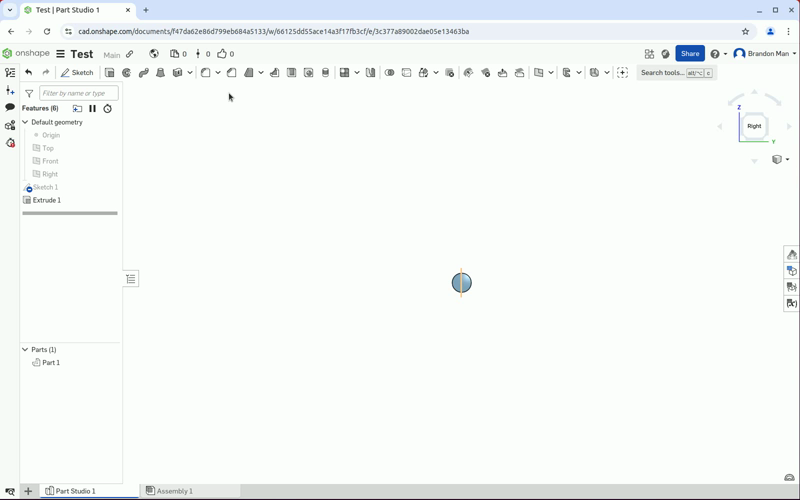
mouse_move(541, 75)
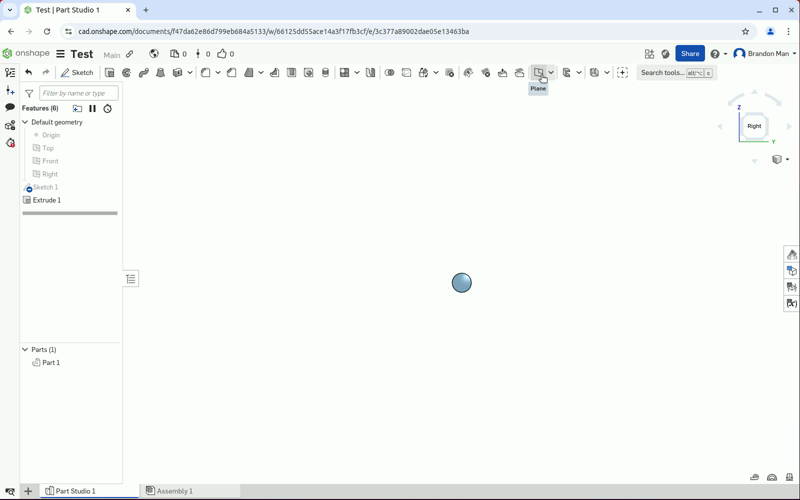
click(541, 75)
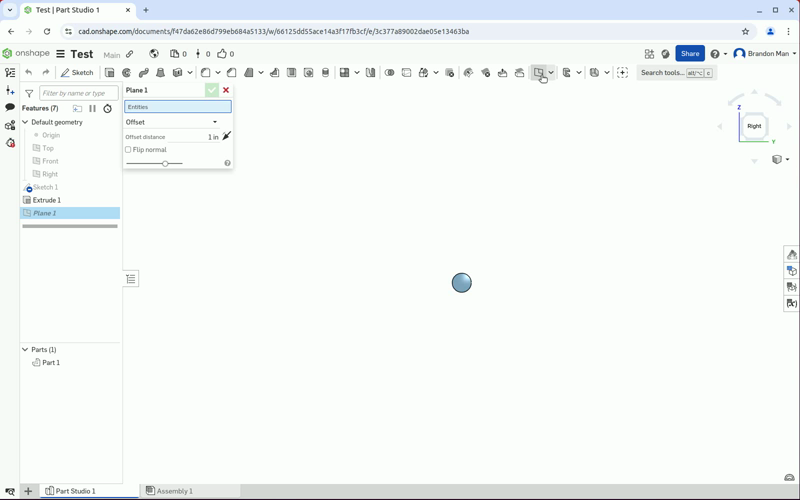
mouse_move(73, 176)
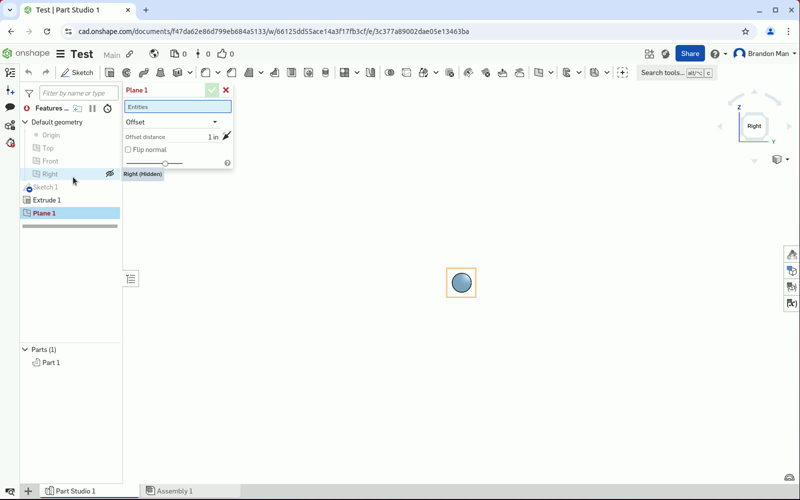
click(73, 176)
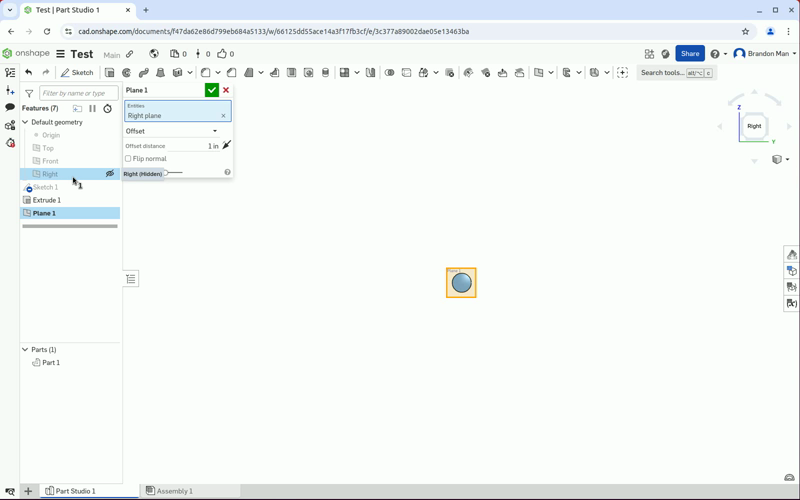
key(tab, 2)
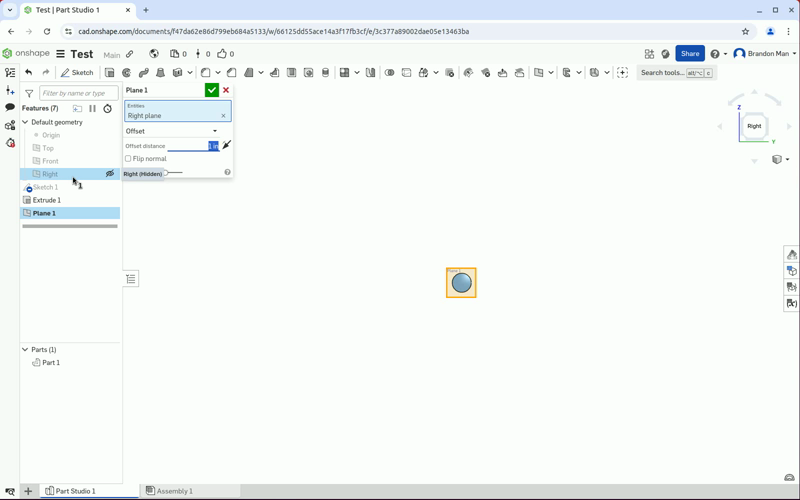
text(19.503)
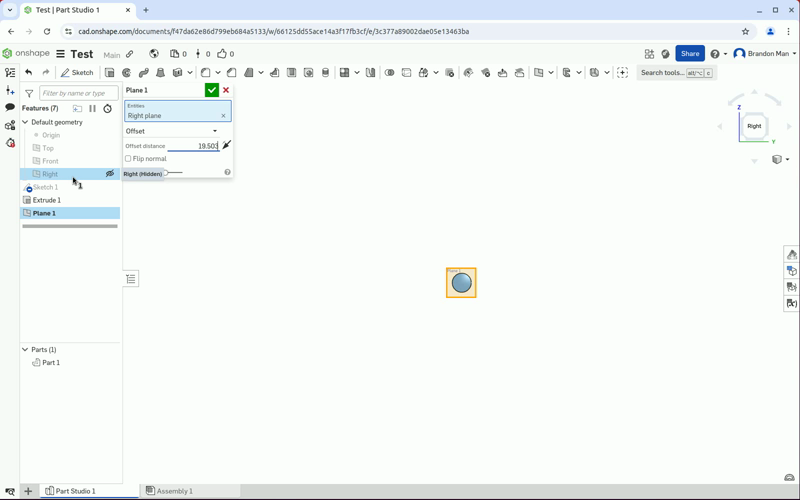
key(enter, 2)
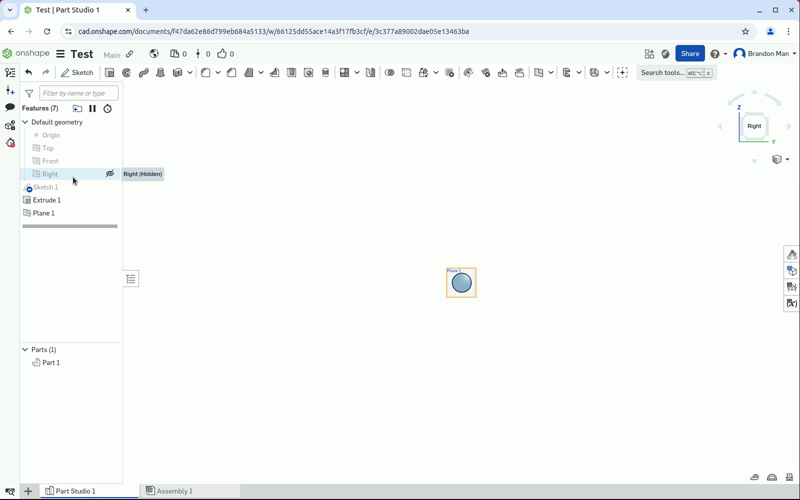
key(shift+s)
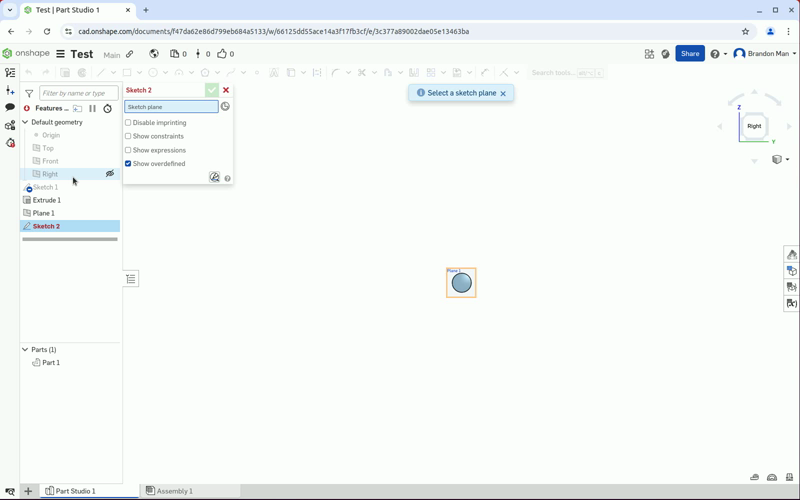
mouse_move(73, 215)
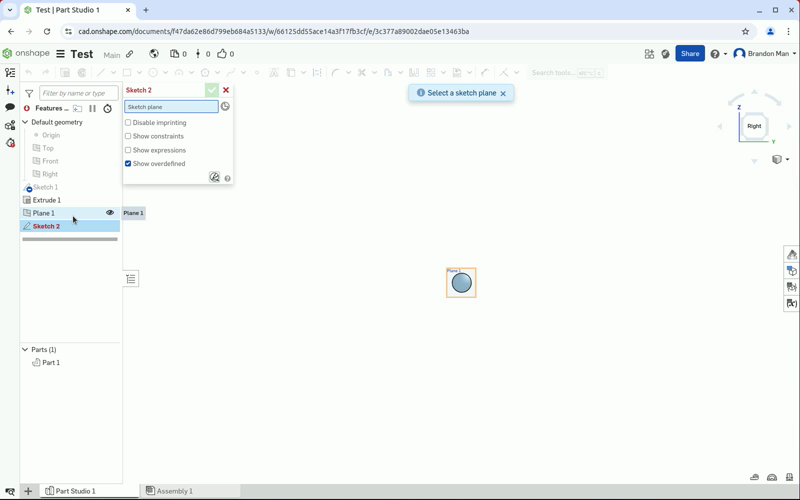
click(73, 215)
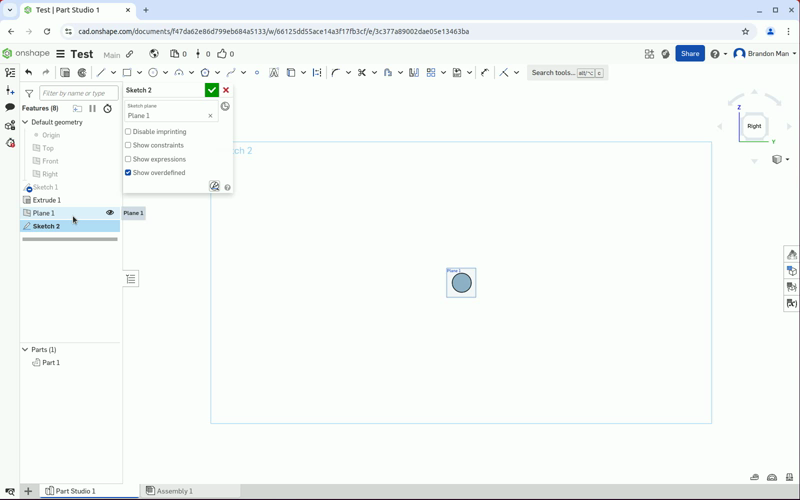
mouse_move(73, 352)
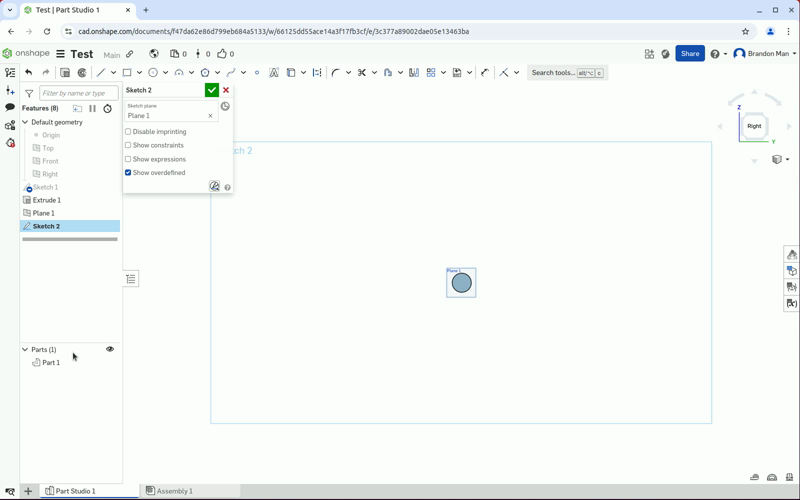
key(y)
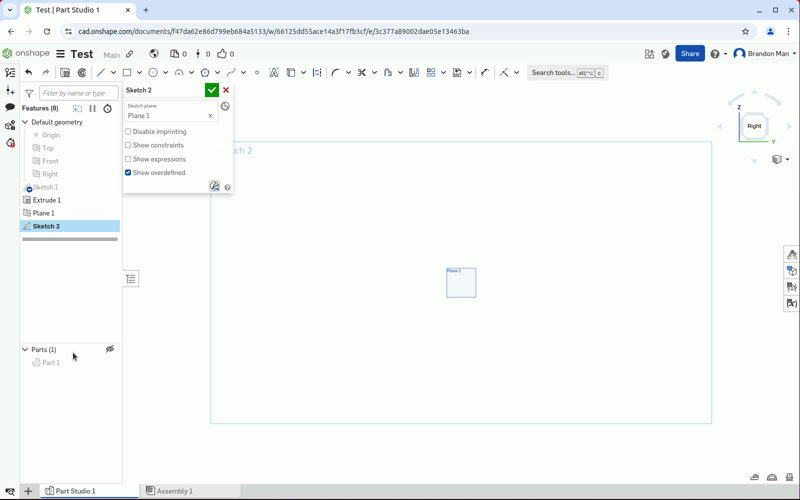
key(c)
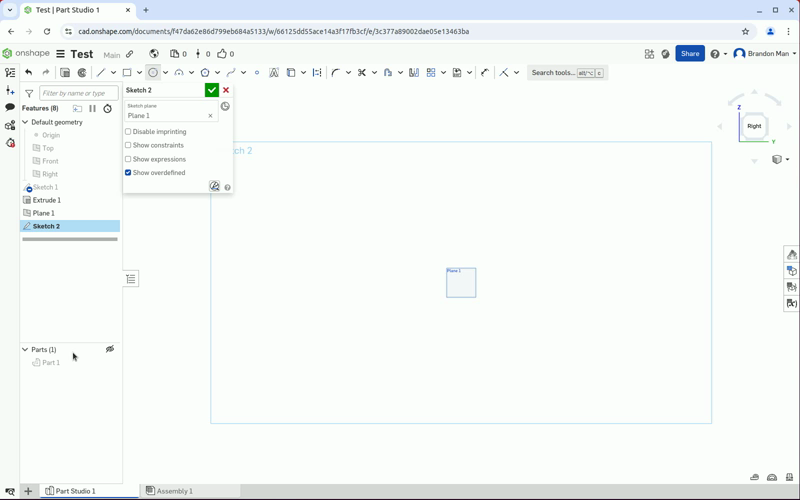
key_down(shift)
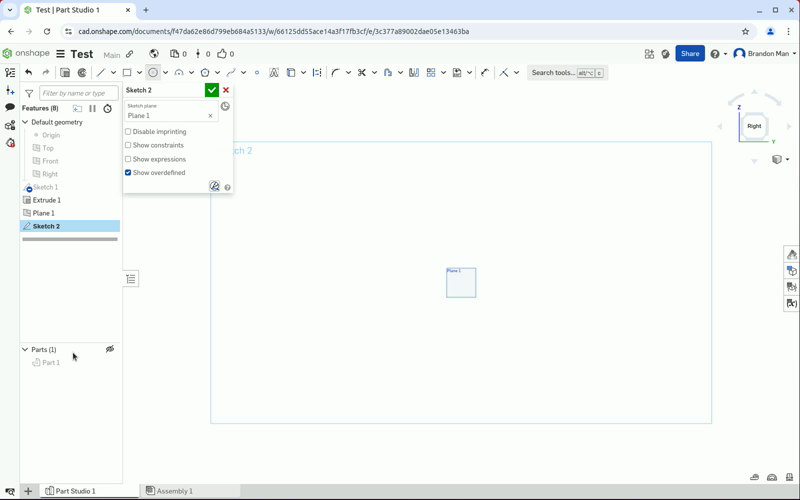
mouse_move(460, 282)
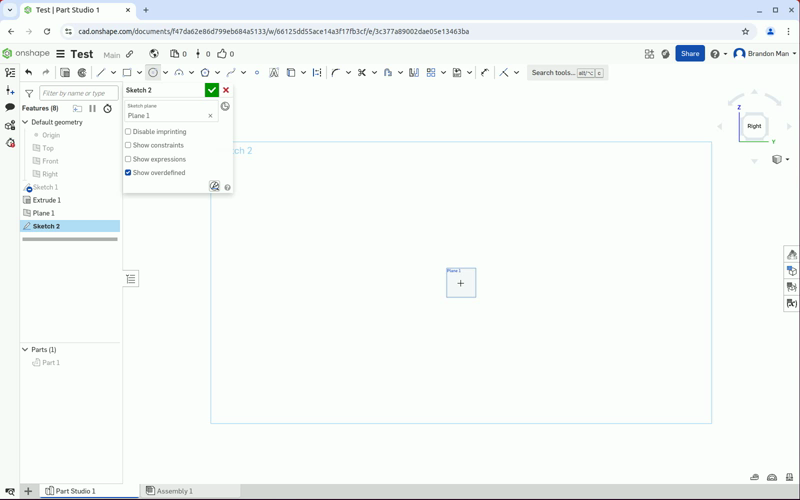
click(460, 282)
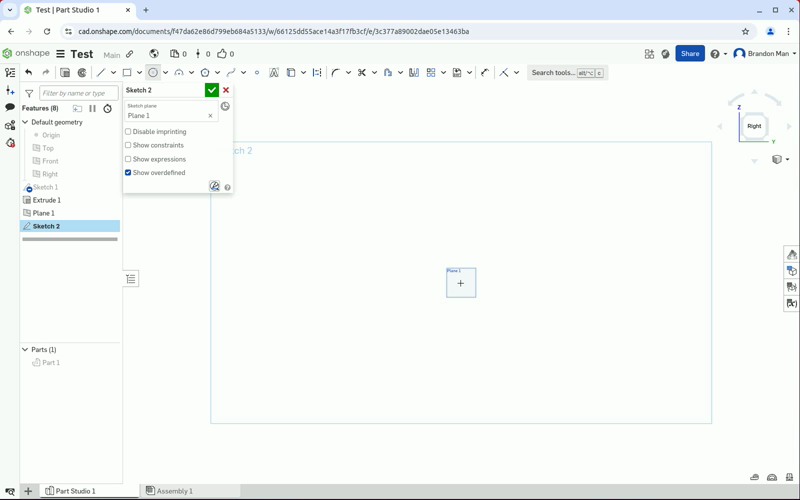
key_up(shift)
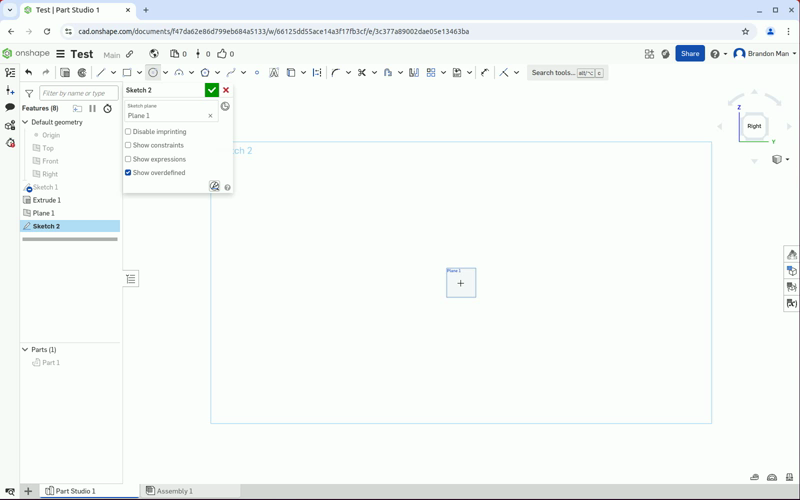
mouse_move(467, 282)
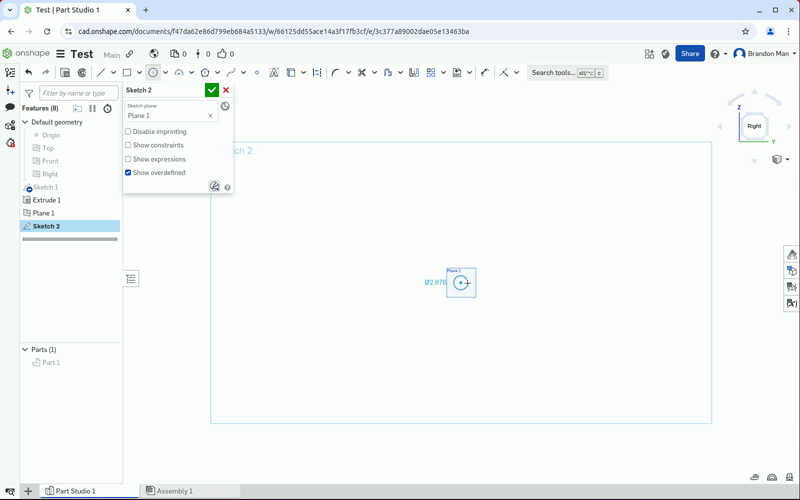
click(467, 282)
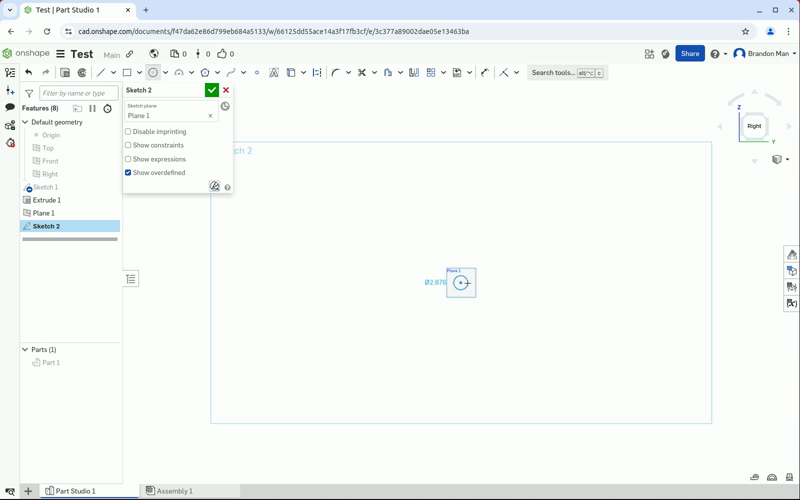
key(esc)
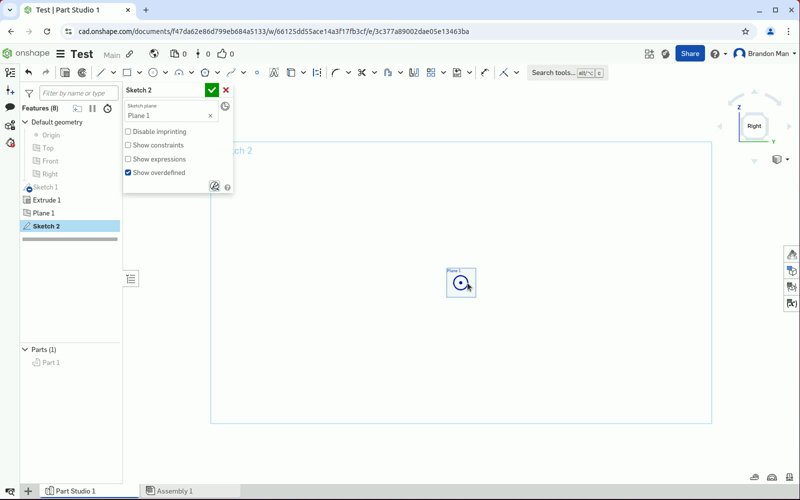
mouse_move(454, 284)
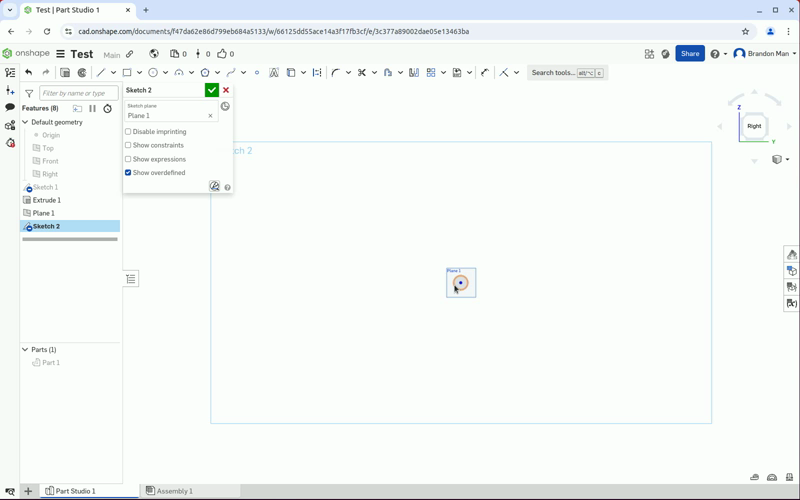
scroll(6)
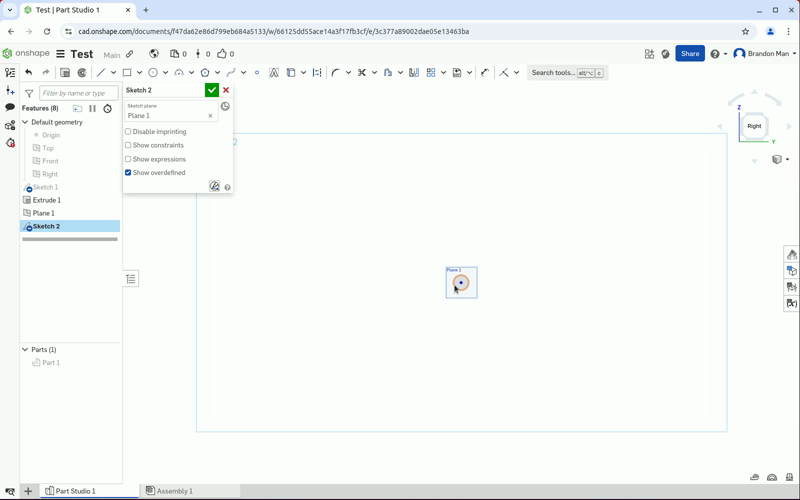
scroll(6)
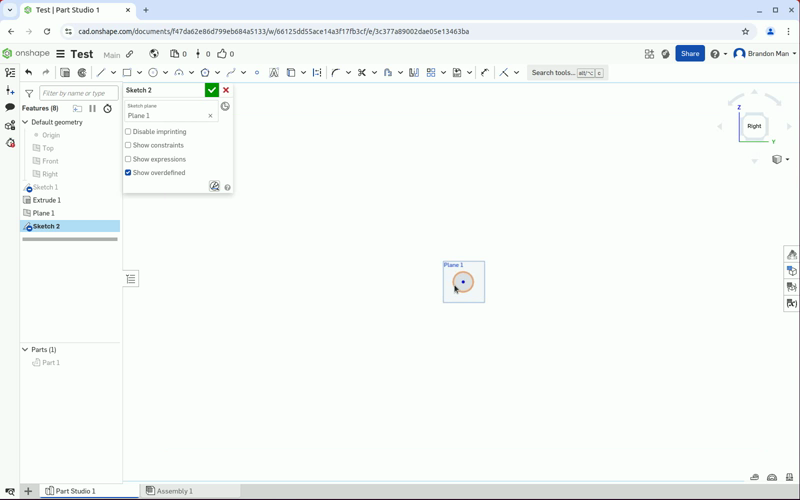
scroll(6)
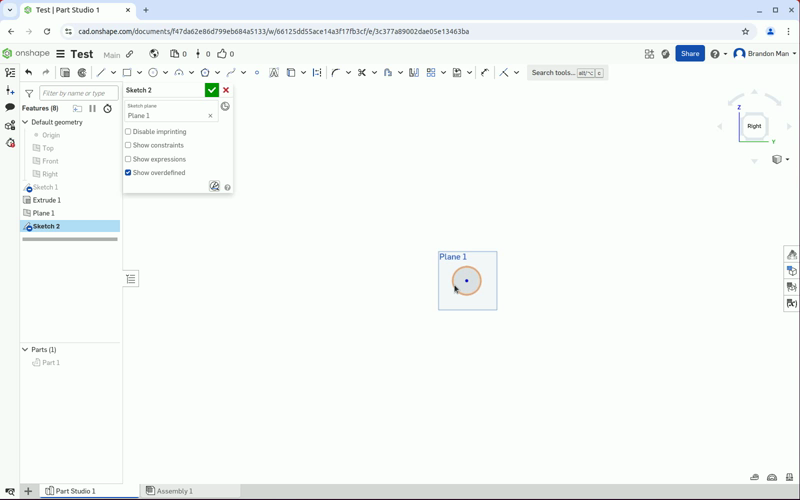
scroll(6)
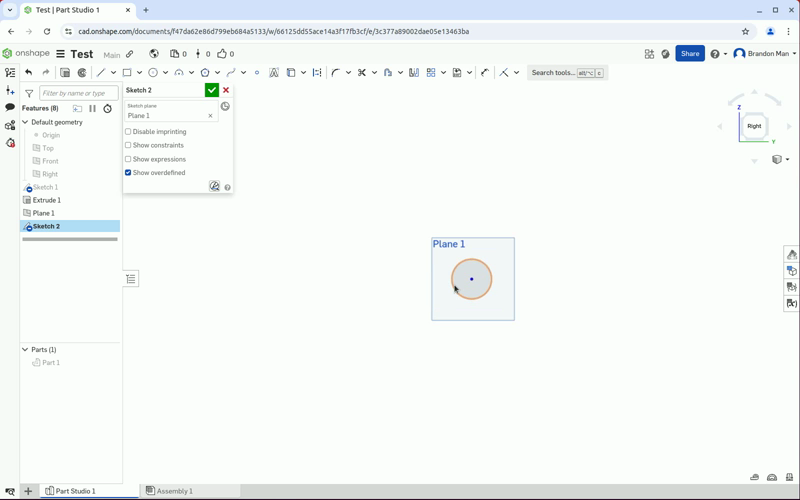
scroll(6)
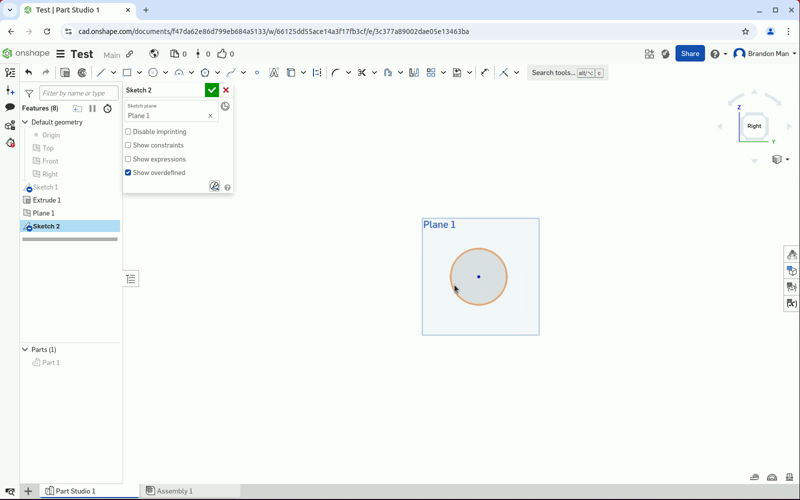
scroll(6)
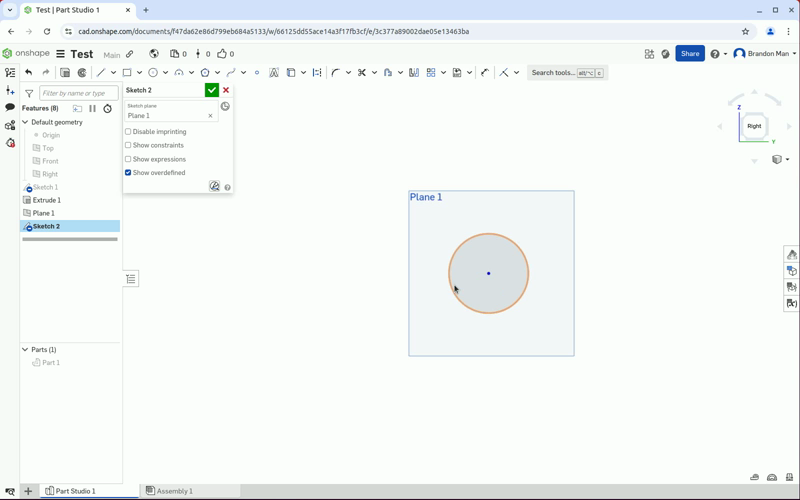
scroll(6)
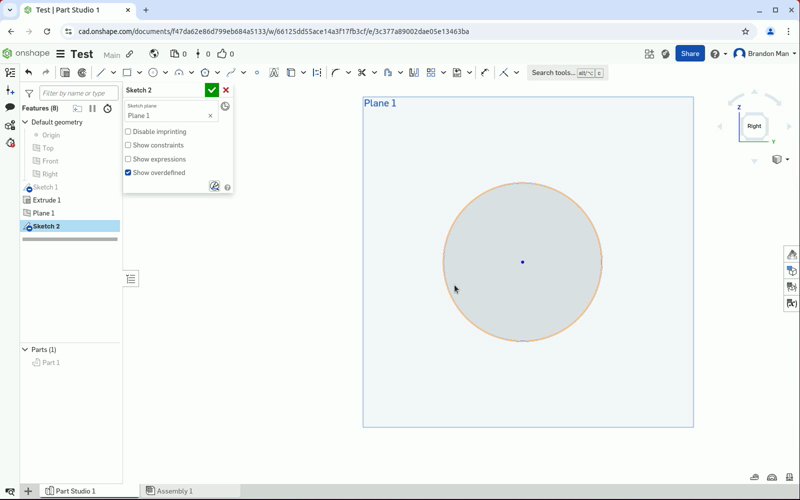
click(454, 284)
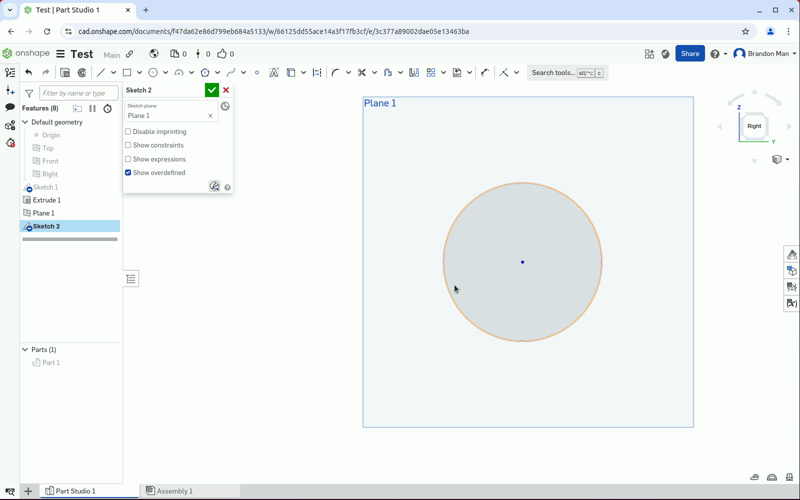
scroll(-6)
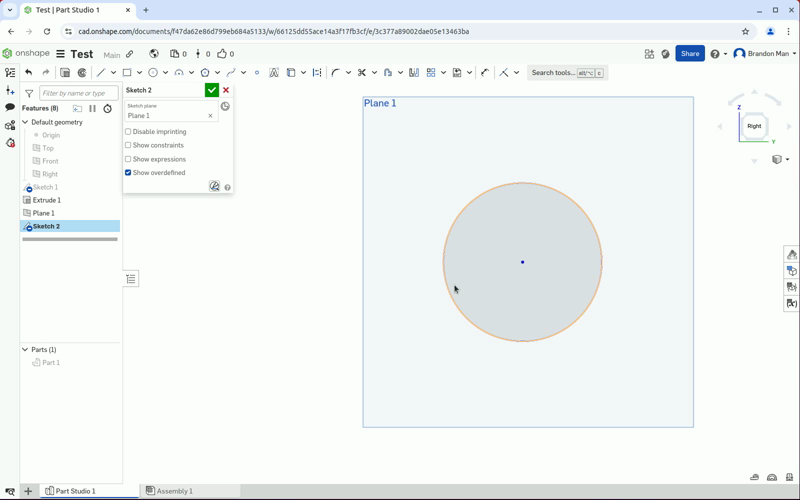
scroll(-6)
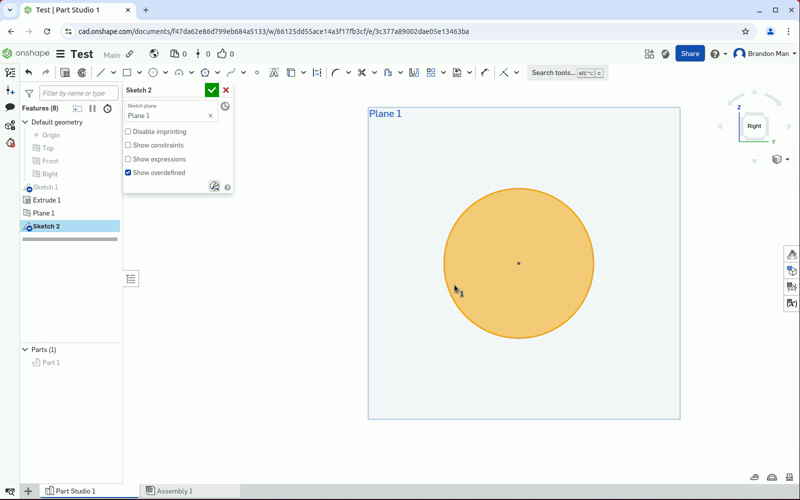
scroll(-6)
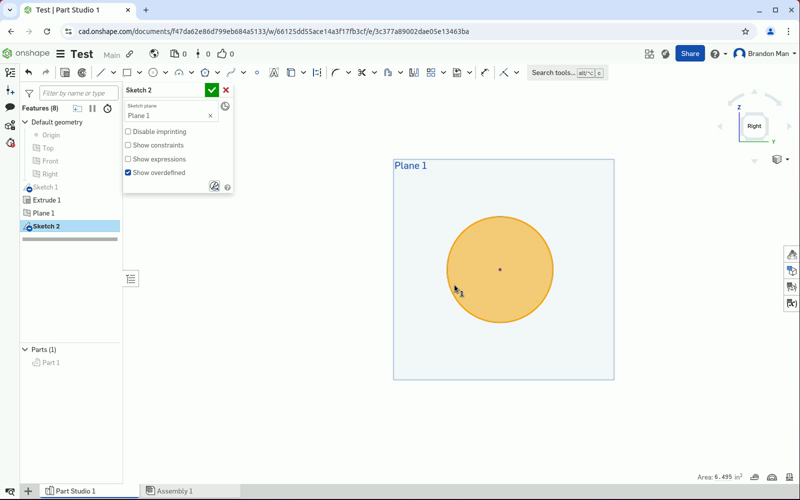
scroll(-6)
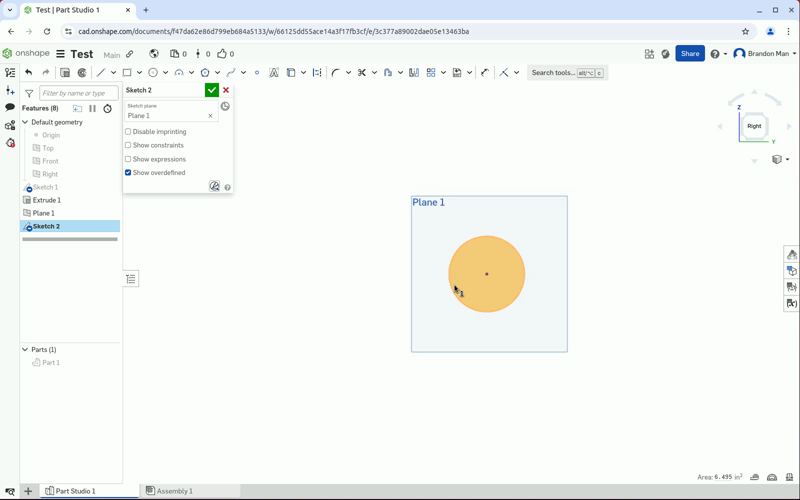
scroll(-6)
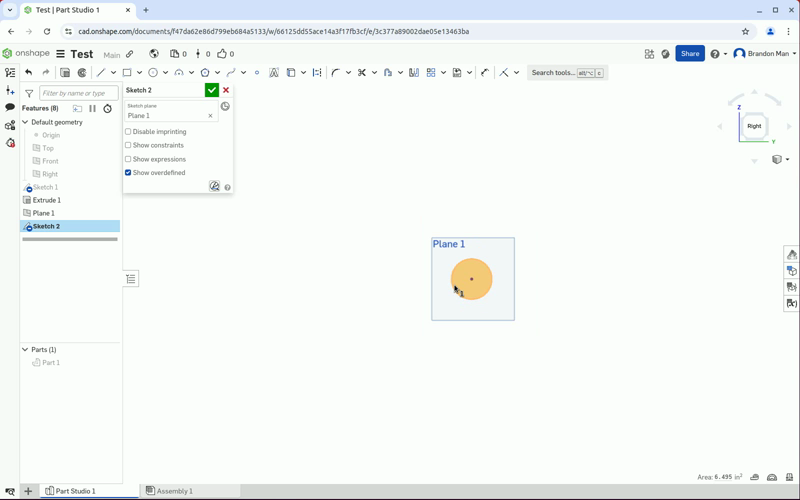
scroll(-6)
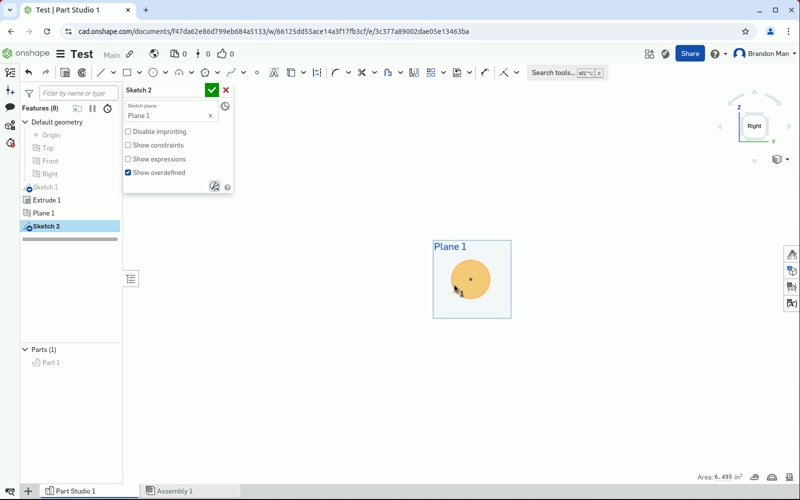
scroll(-6)
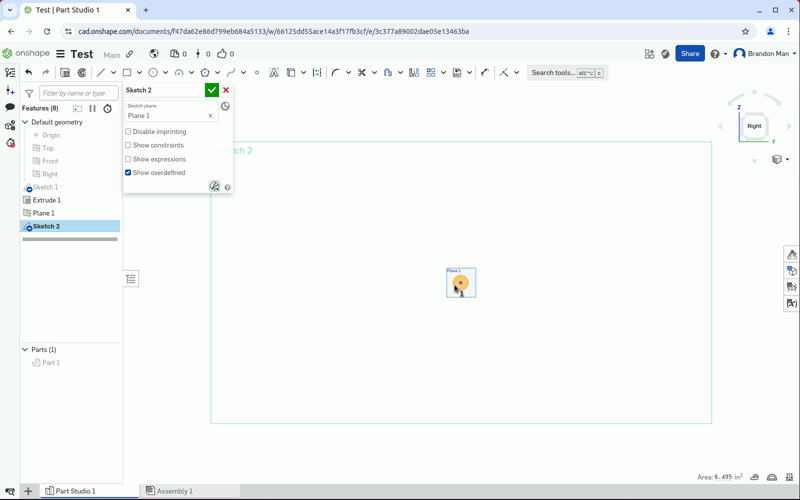
mouse_move(73, 352)
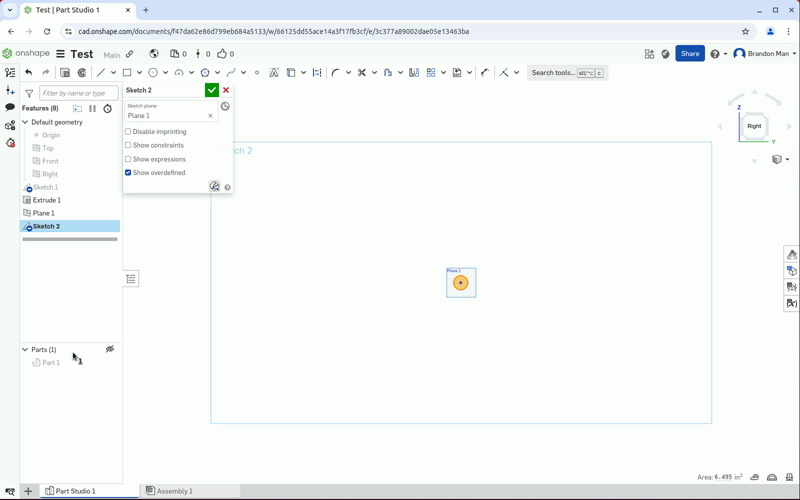
key(shift+y)
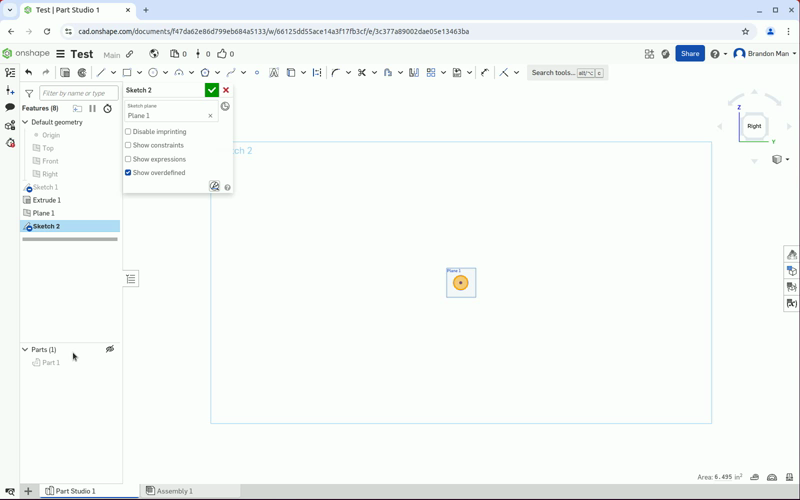
key(shift+e)
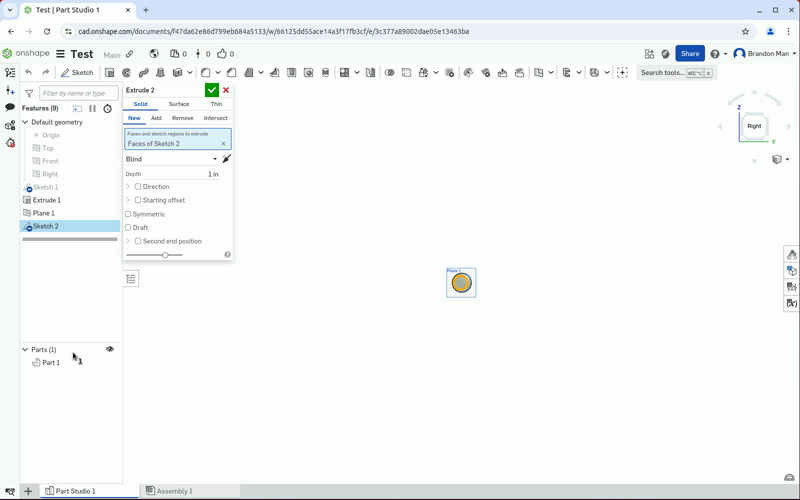
mouse_move(143, 106)
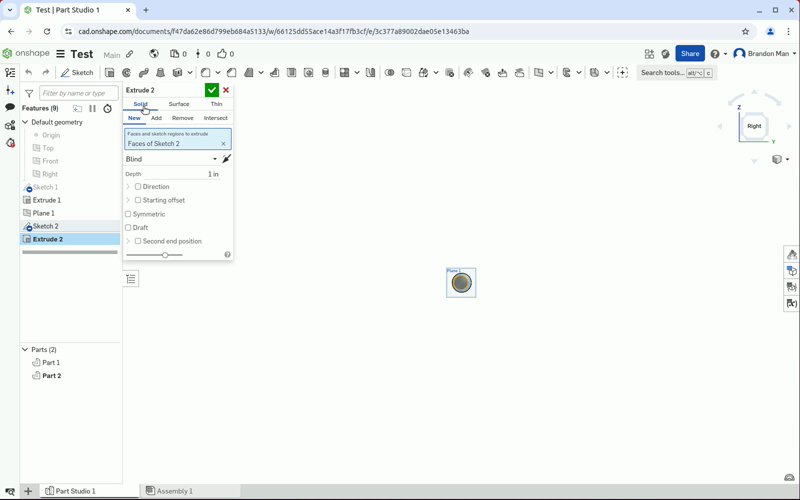
click(143, 106)
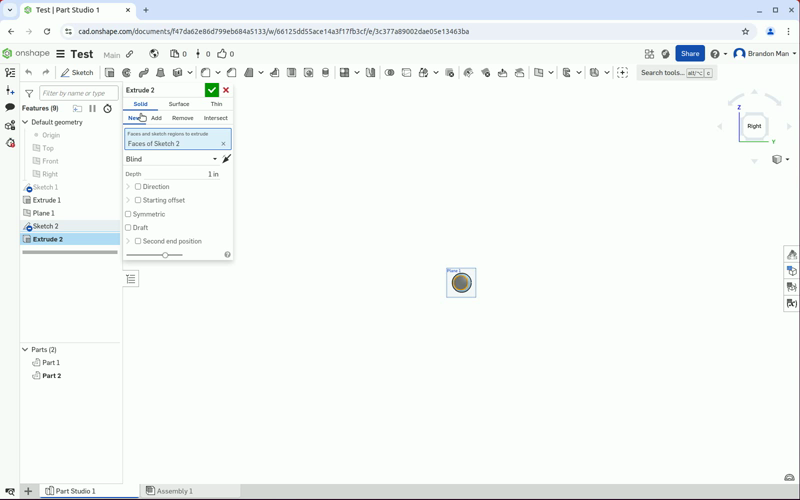
mouse_move(137, 120)
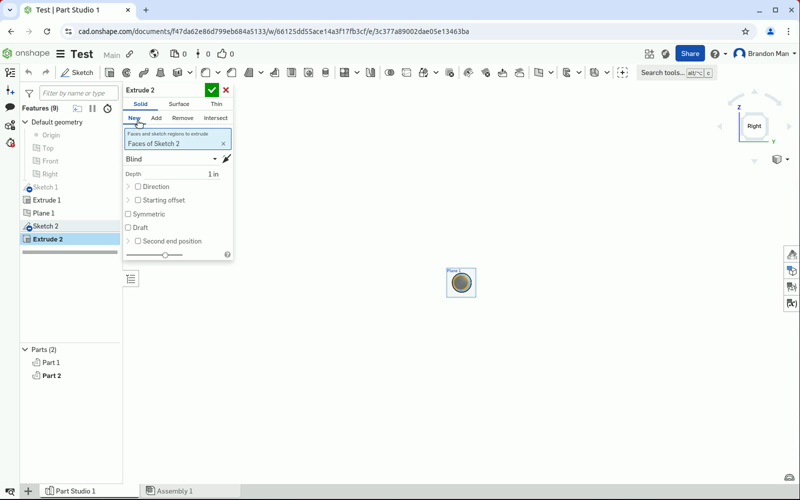
click(137, 120)
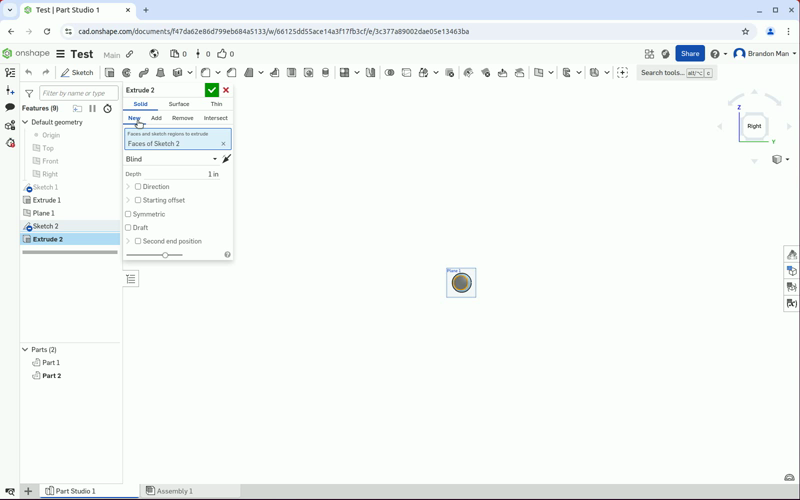
key(tab, 4)
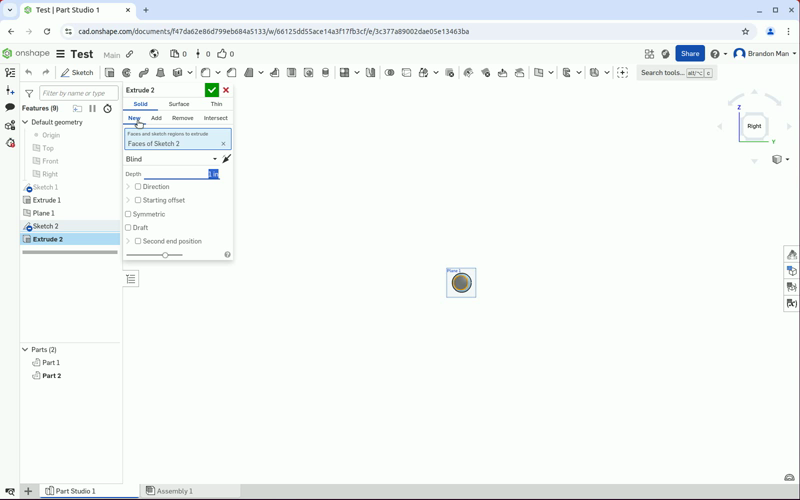
text(3.611)
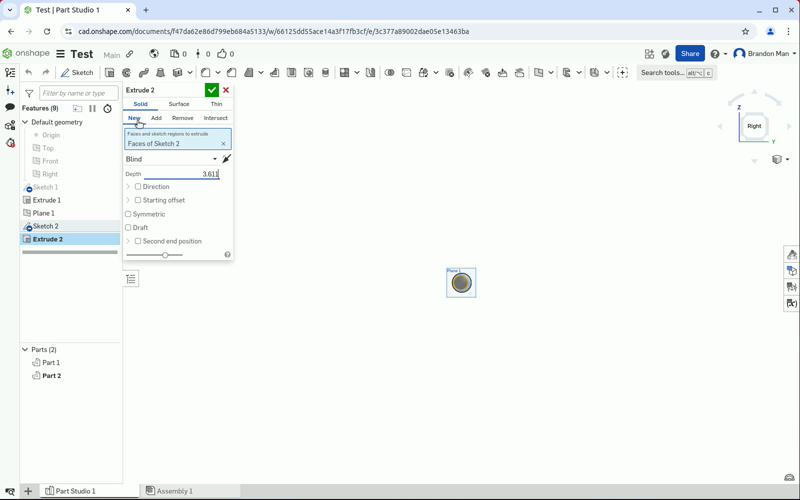
key(enter)
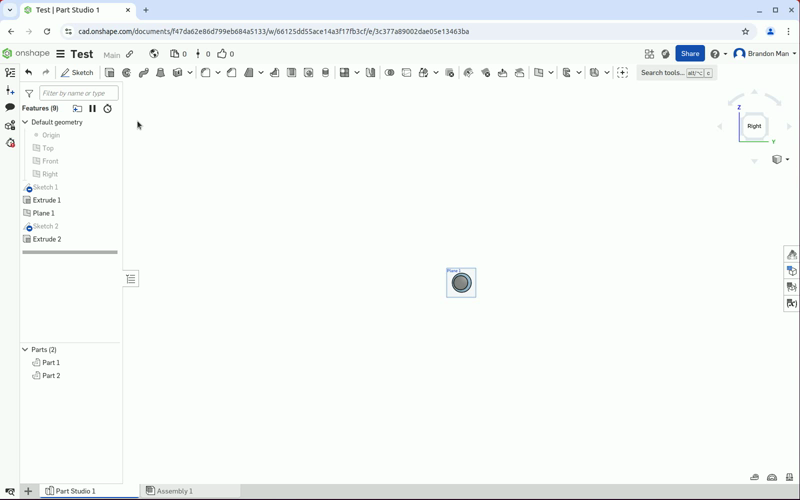
key(shift+h)
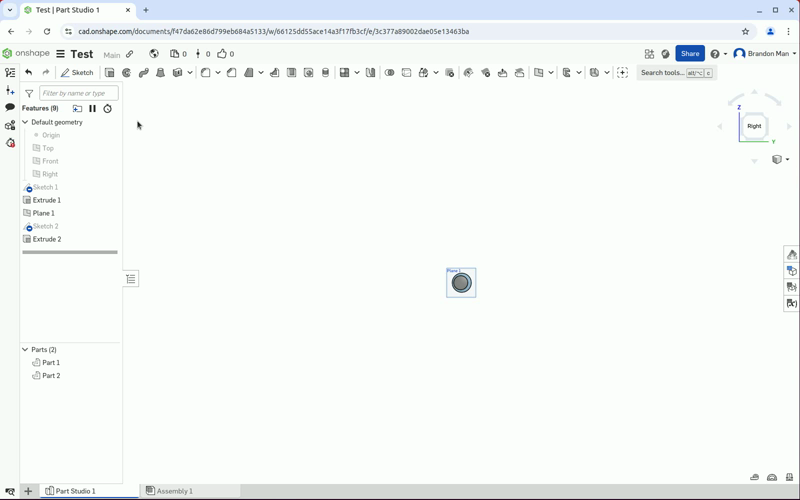
key(shift+h)
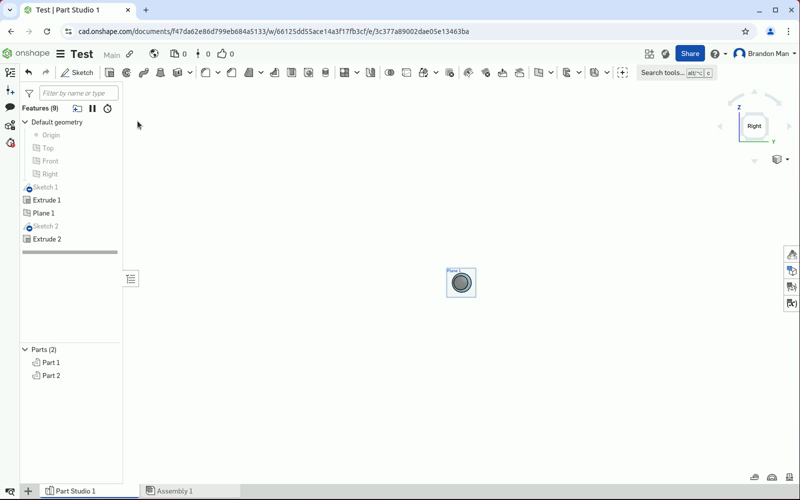
mouse_move(73, 189)
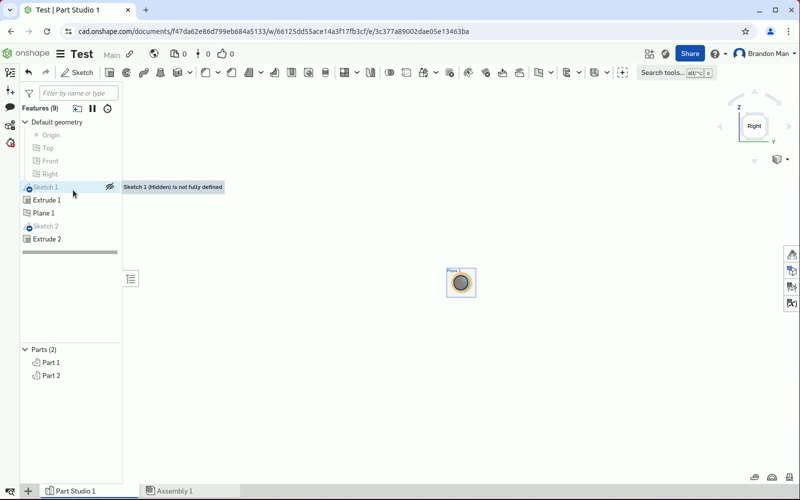
click(73, 189)
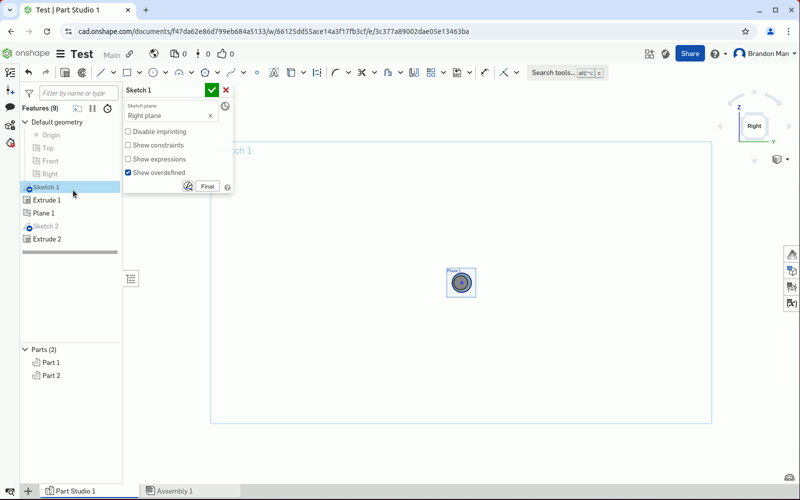
mouse_move(229, 92)
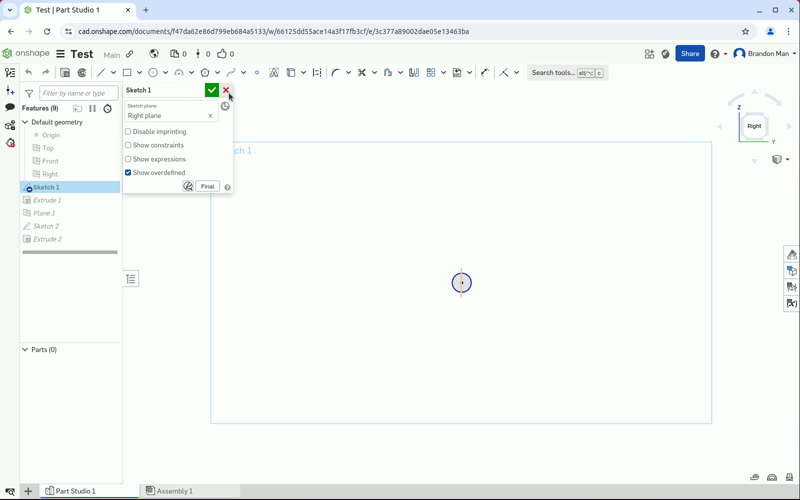
click(229, 92)
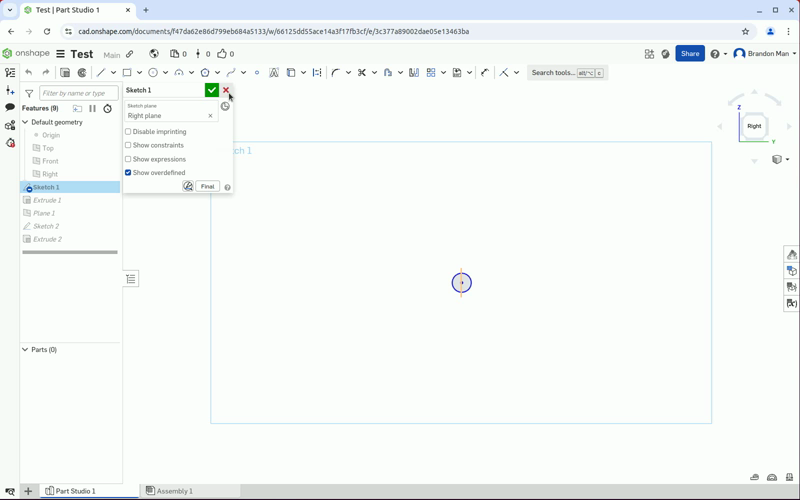
key(shift+s)
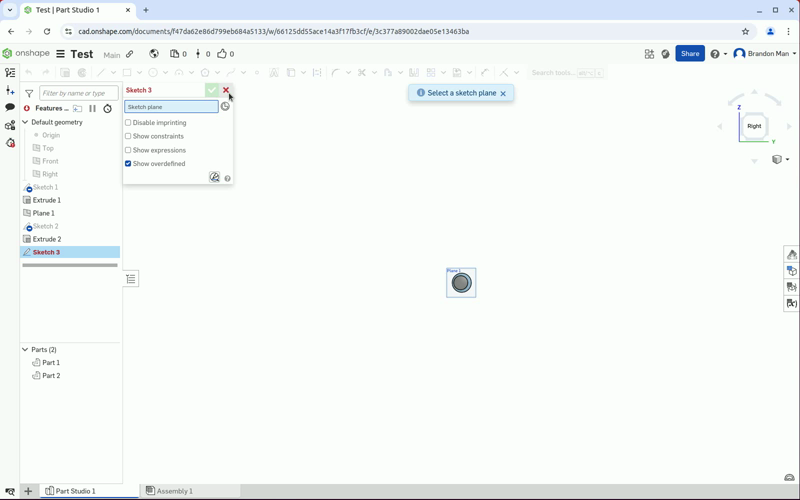
mouse_move(73, 176)
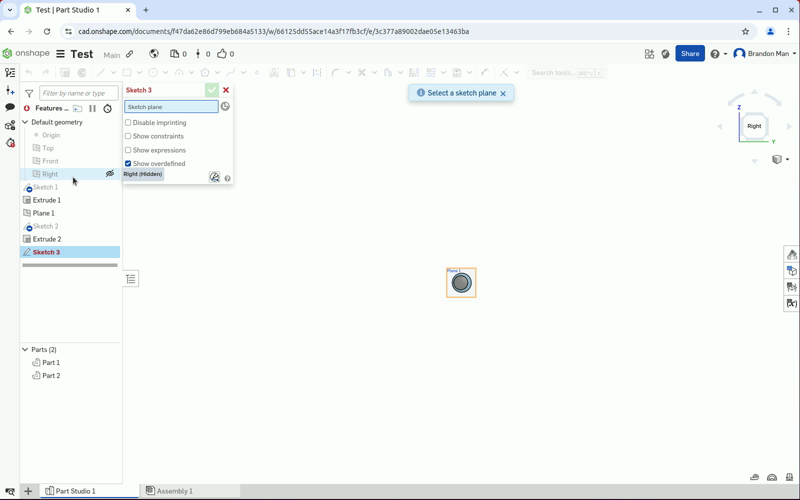
click(73, 176)
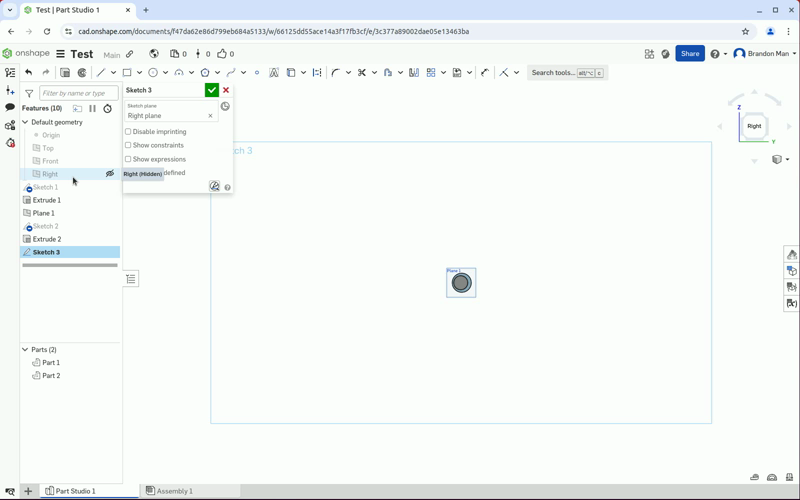
mouse_move(73, 352)
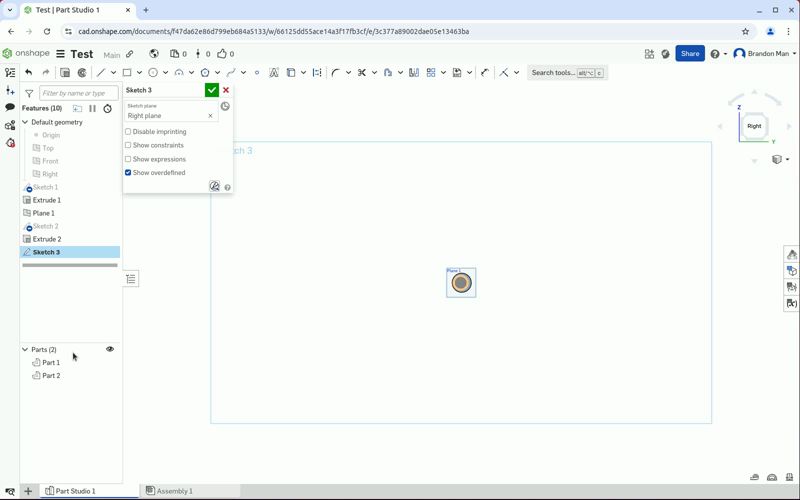
key(y)
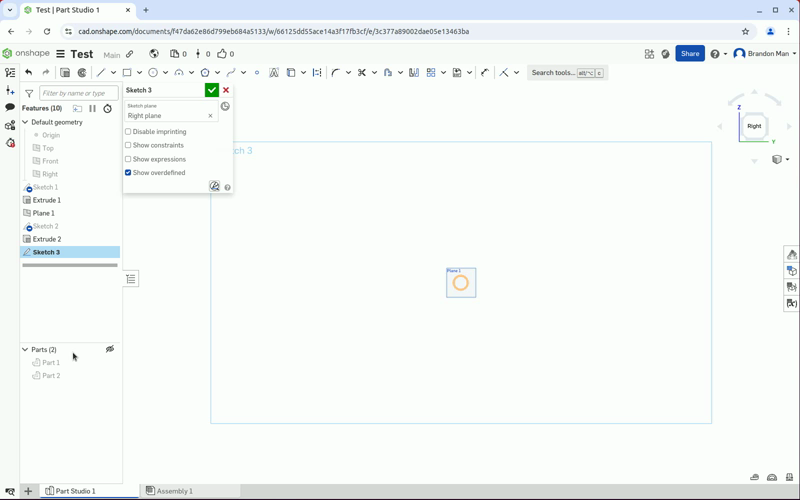
key(c)
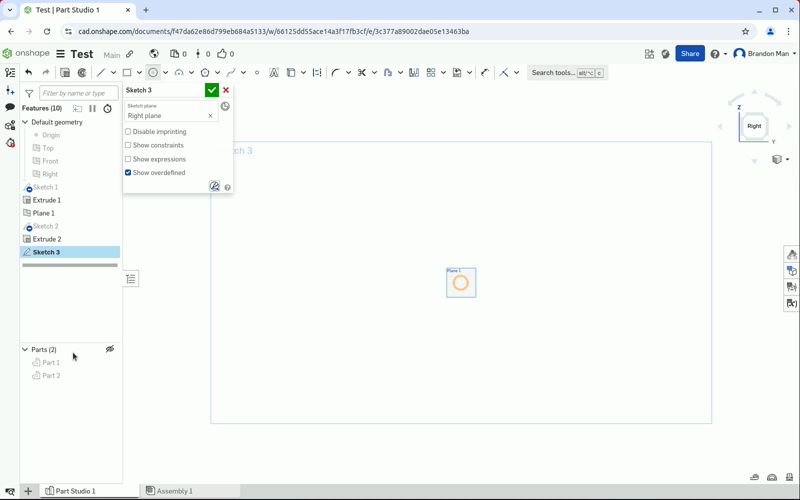
key_down(shift)
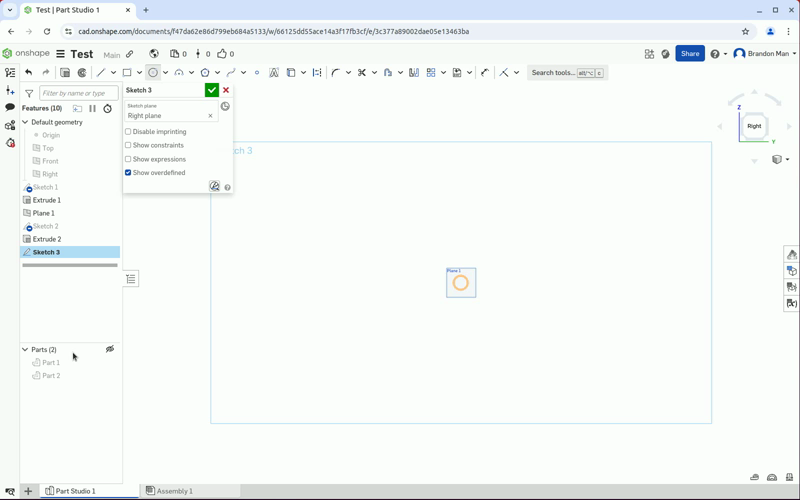
mouse_move(460, 282)
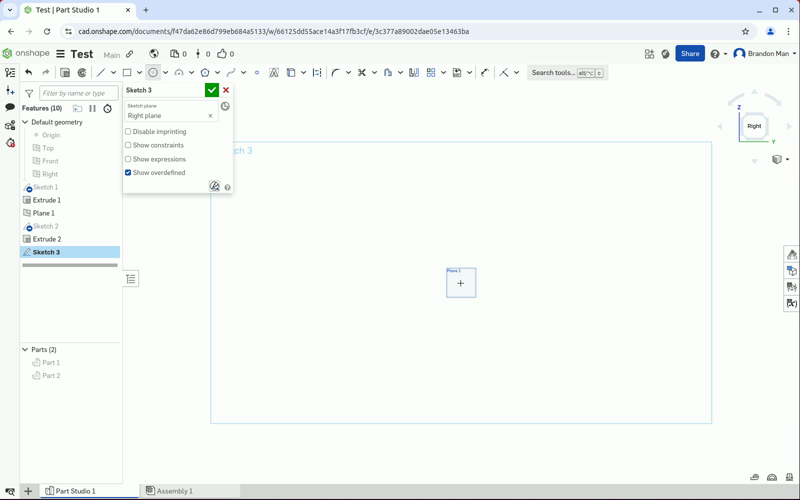
click(460, 282)
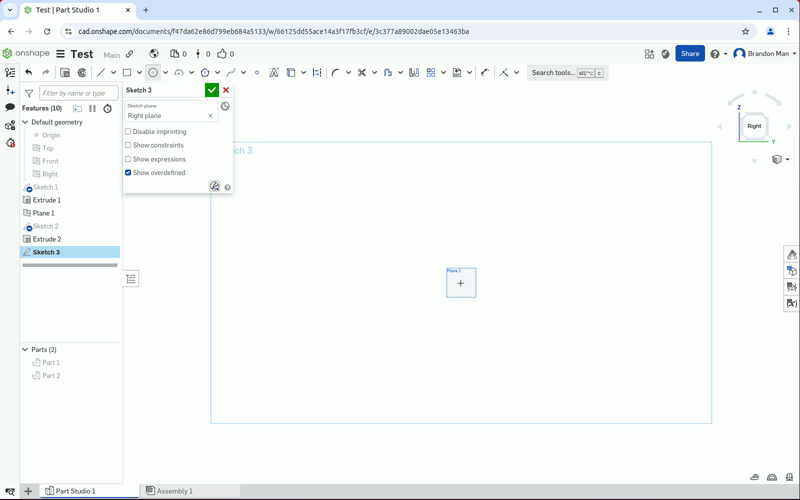
key_up(shift)
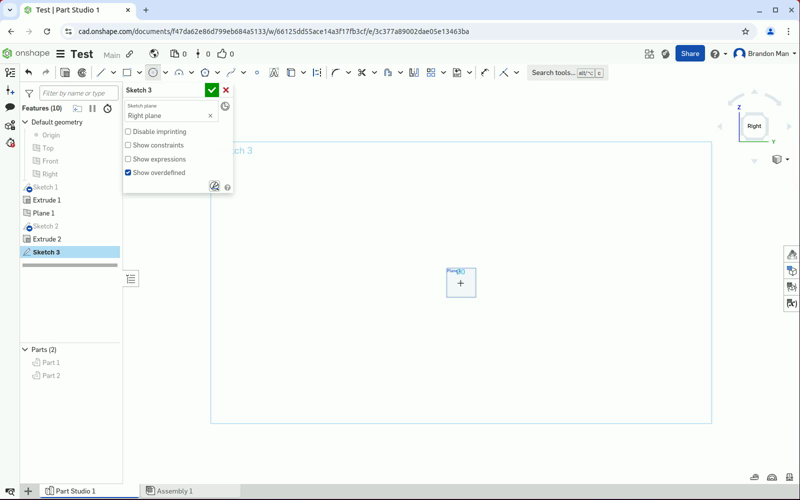
mouse_move(467, 282)
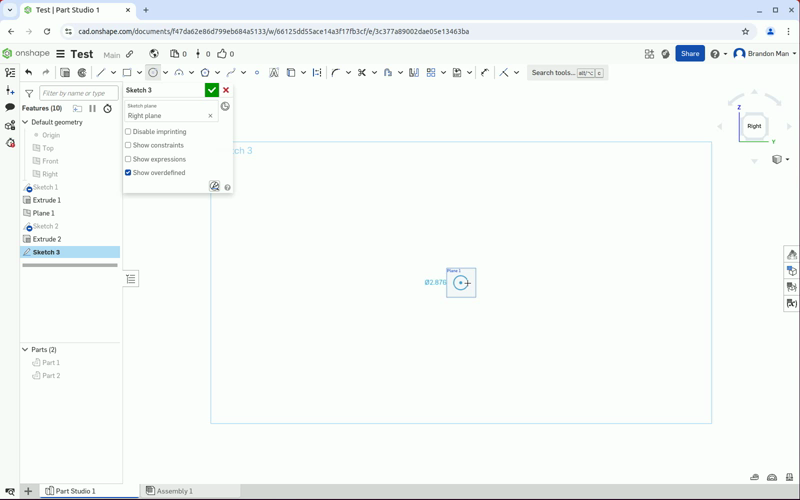
click(467, 282)
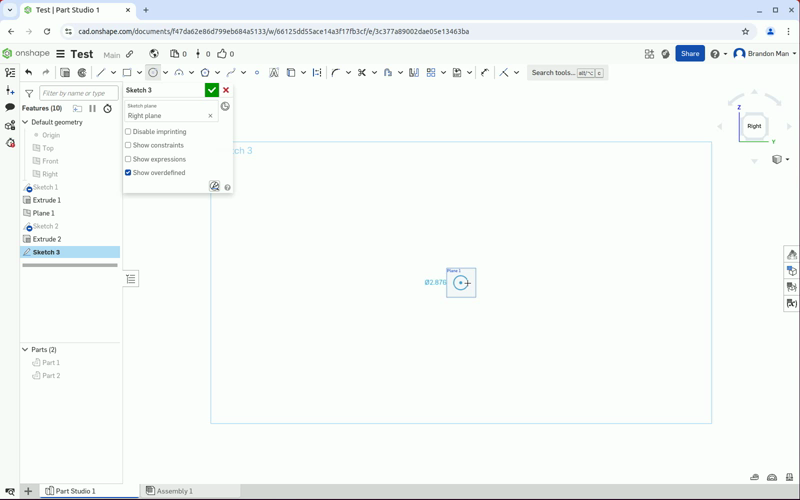
key(esc)
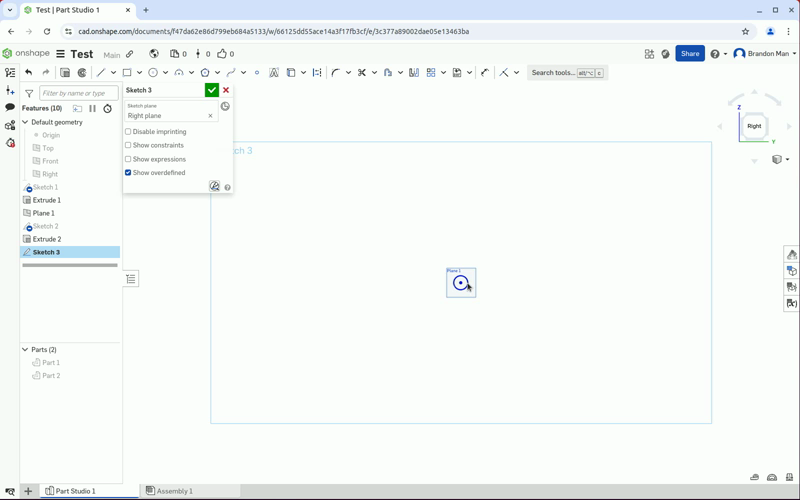
mouse_move(460, 284)
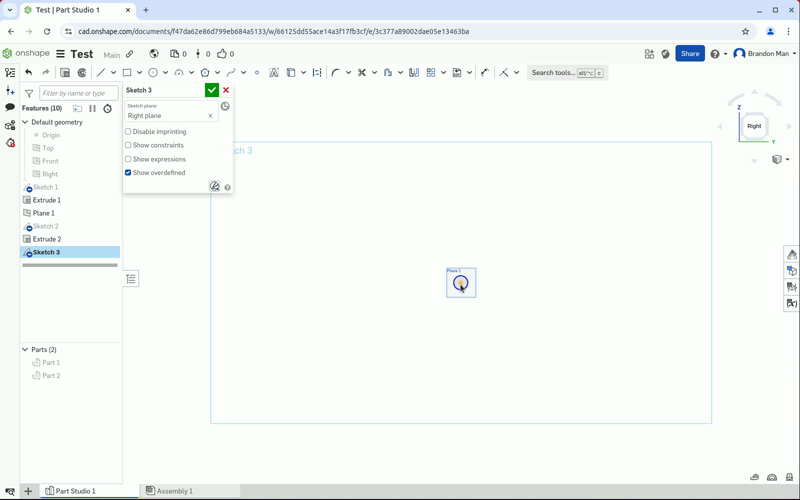
scroll(6)
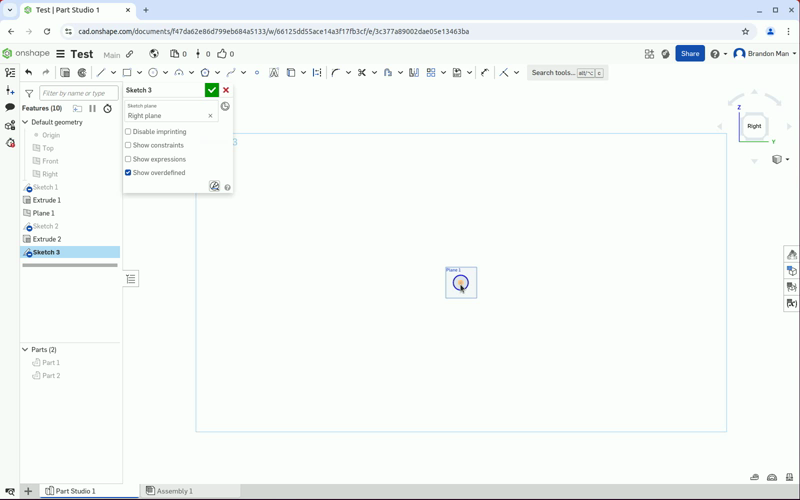
scroll(6)
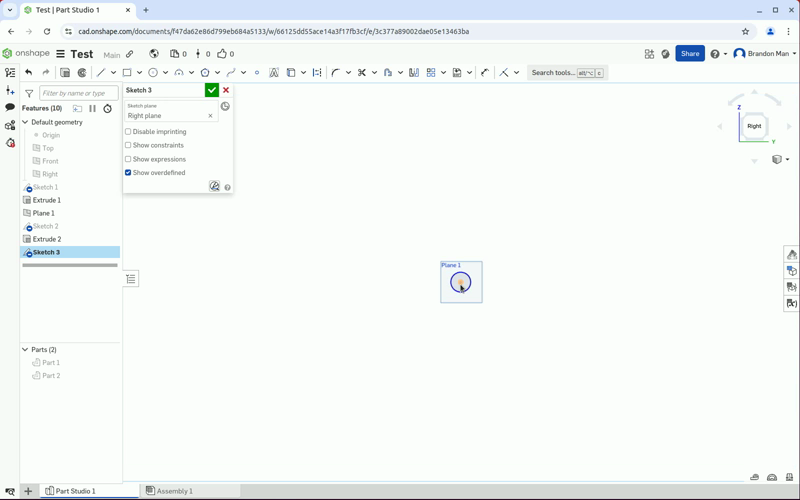
scroll(6)
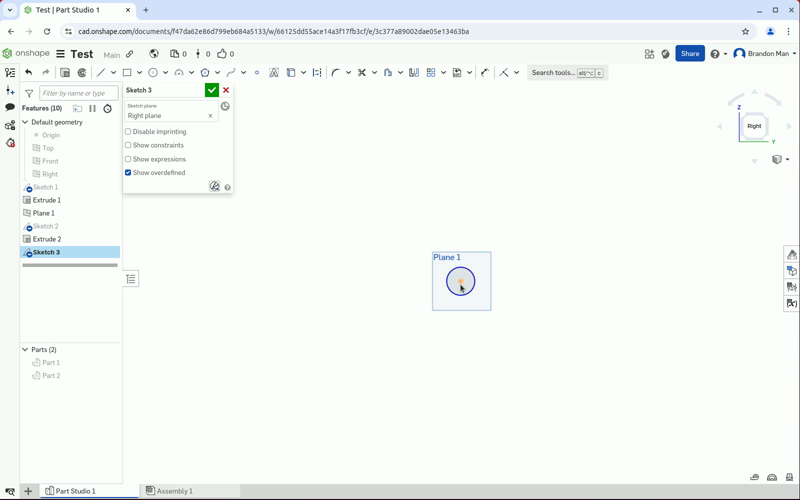
scroll(6)
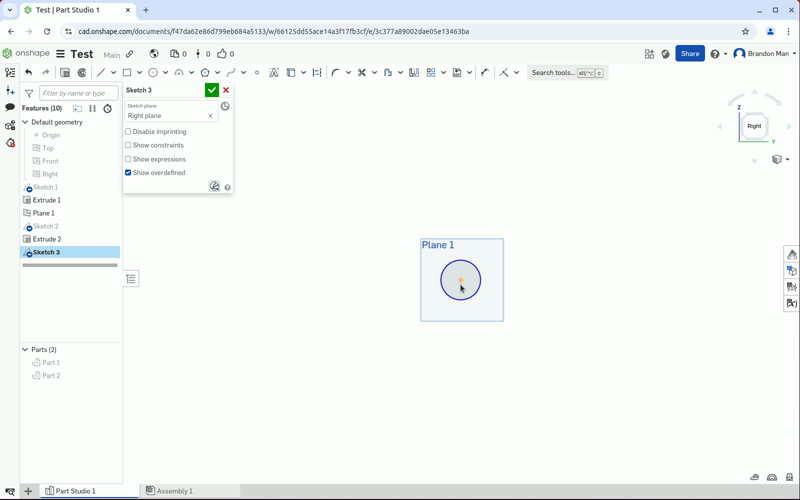
scroll(6)
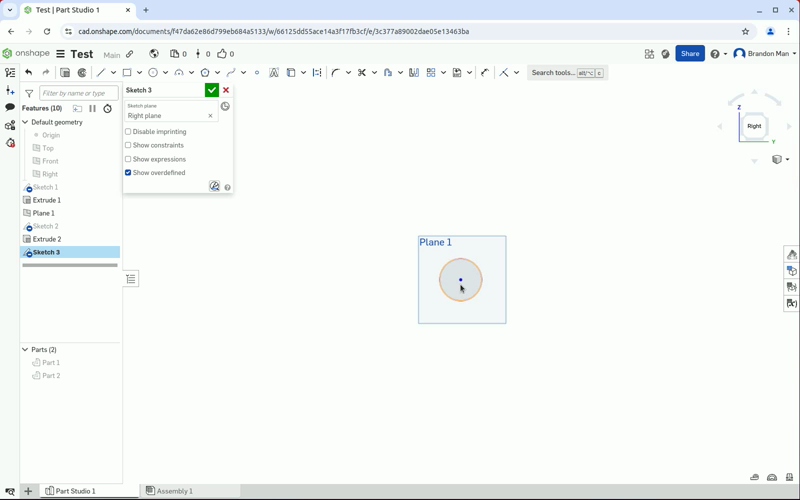
scroll(6)
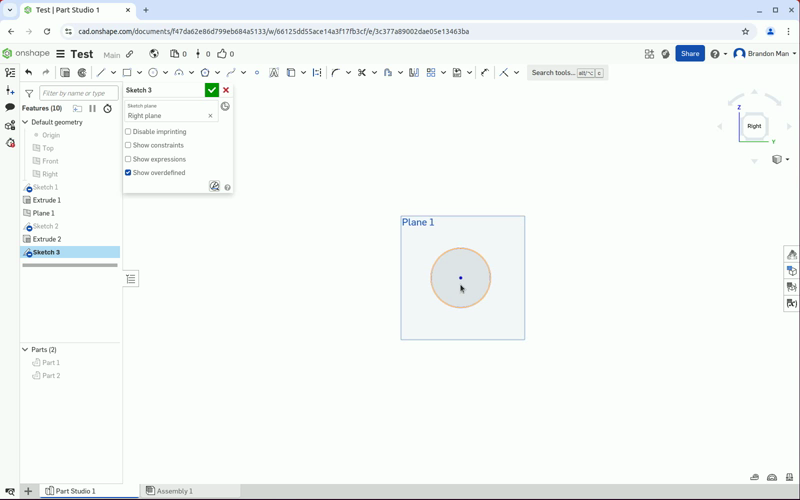
scroll(6)
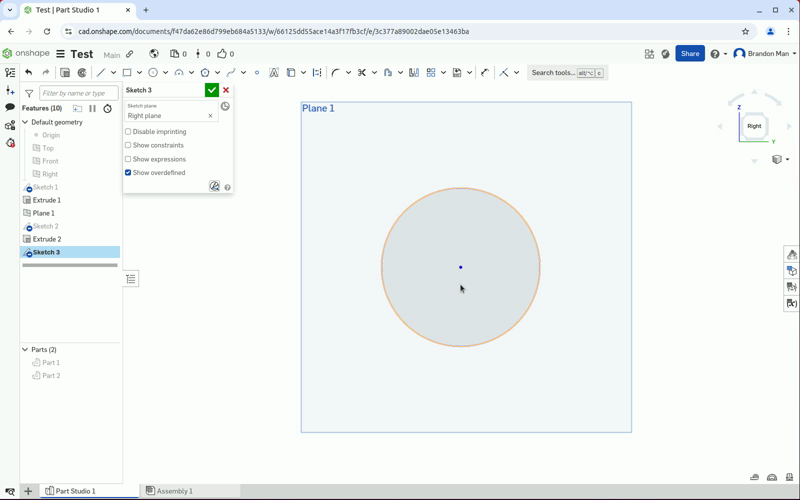
click(460, 284)
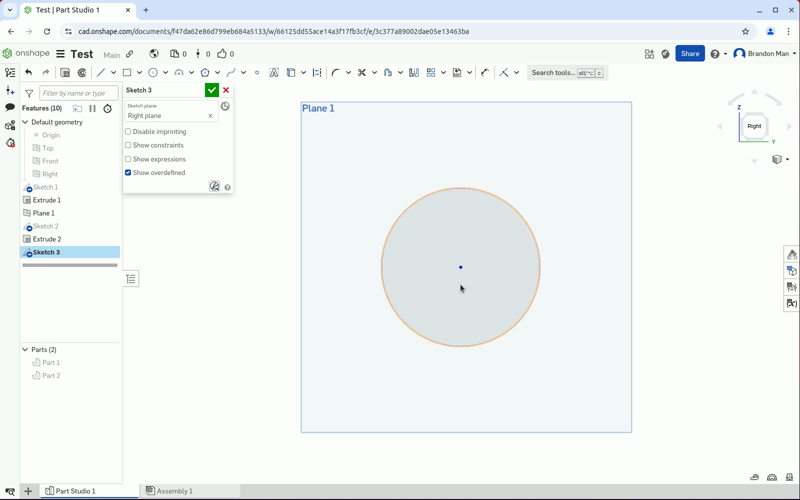
scroll(-6)
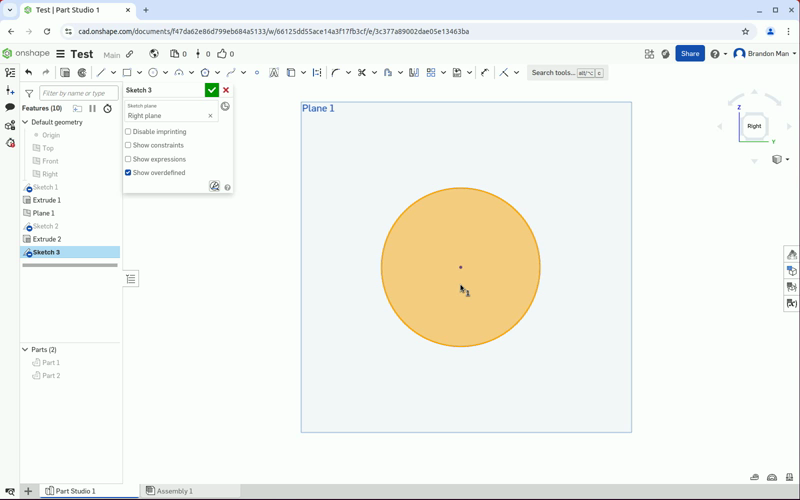
scroll(-6)
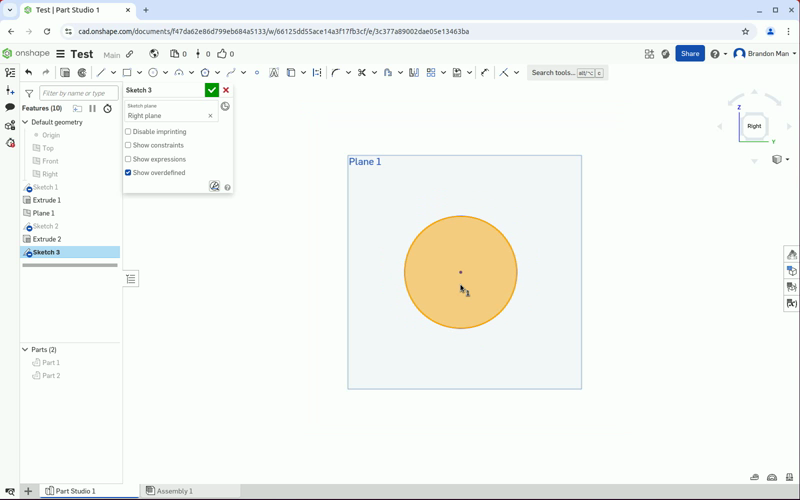
scroll(-6)
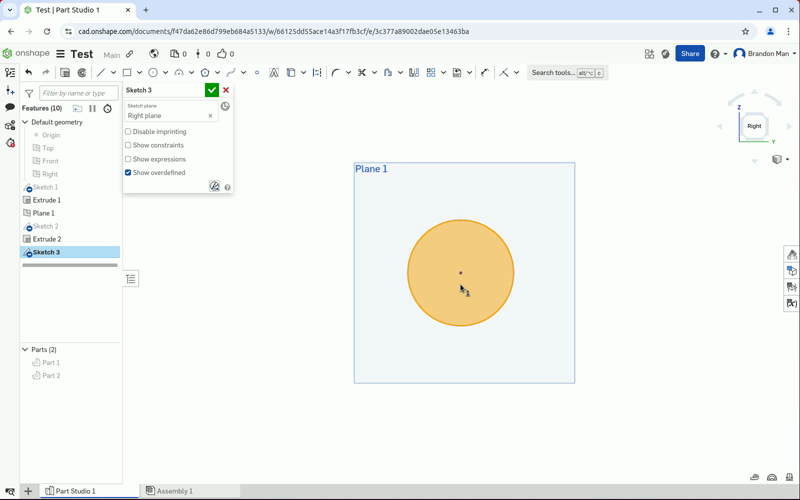
scroll(-6)
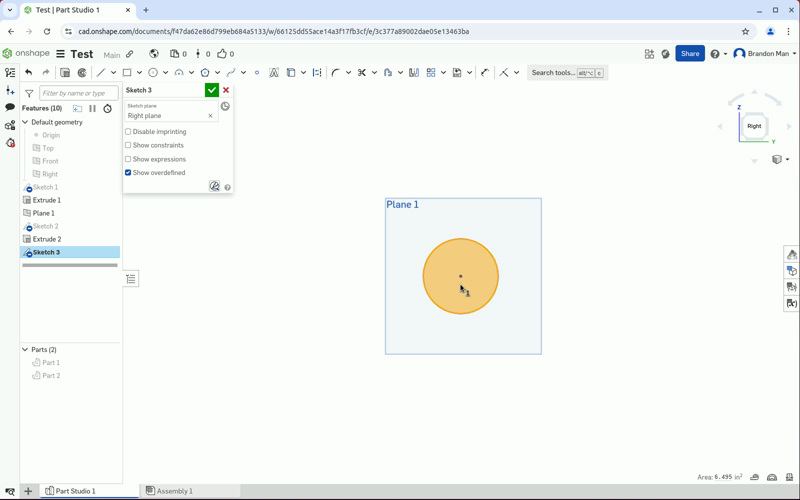
scroll(-6)
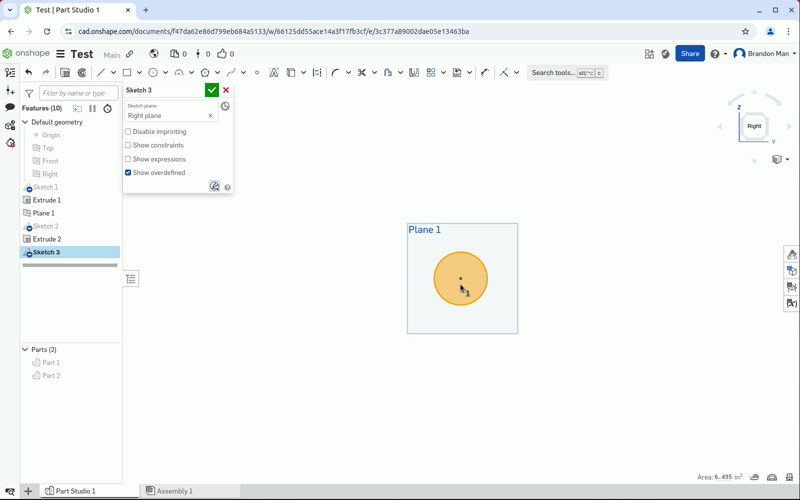
scroll(-6)
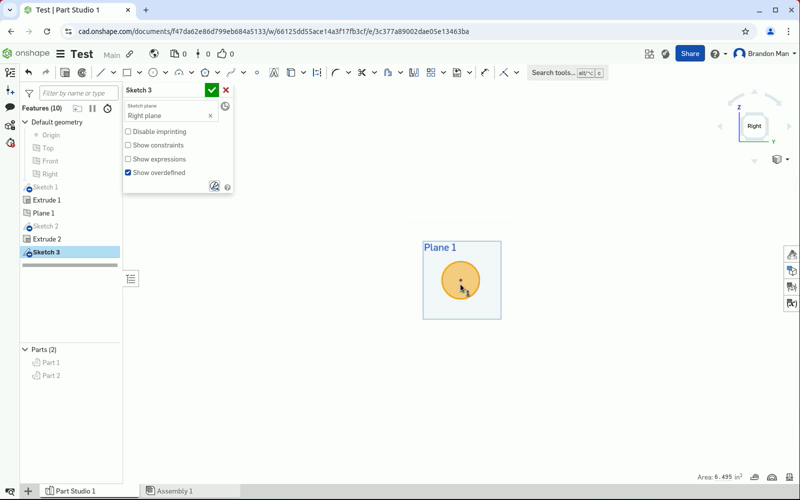
scroll(-6)
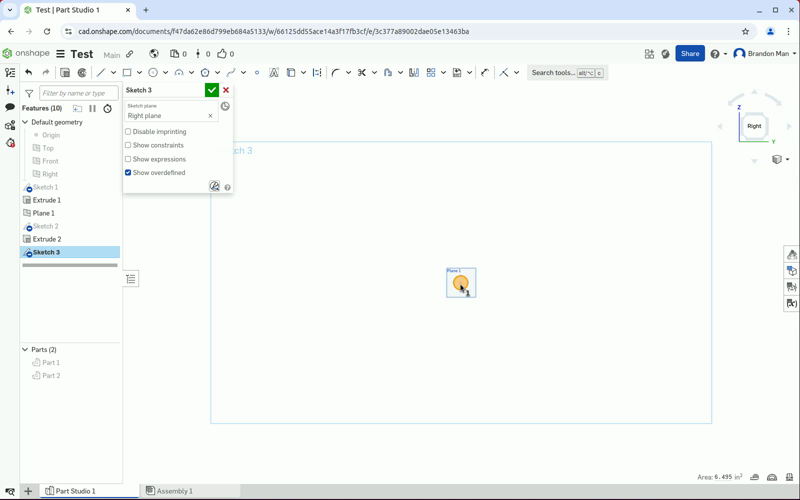
mouse_move(73, 352)
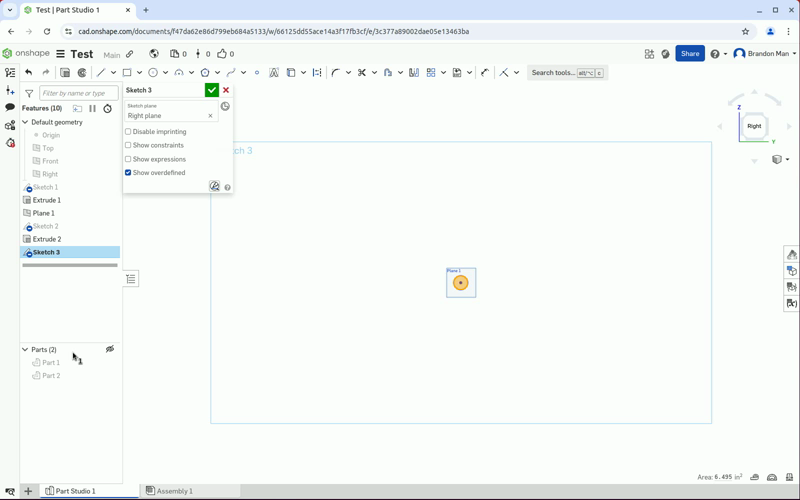
key(shift+y)
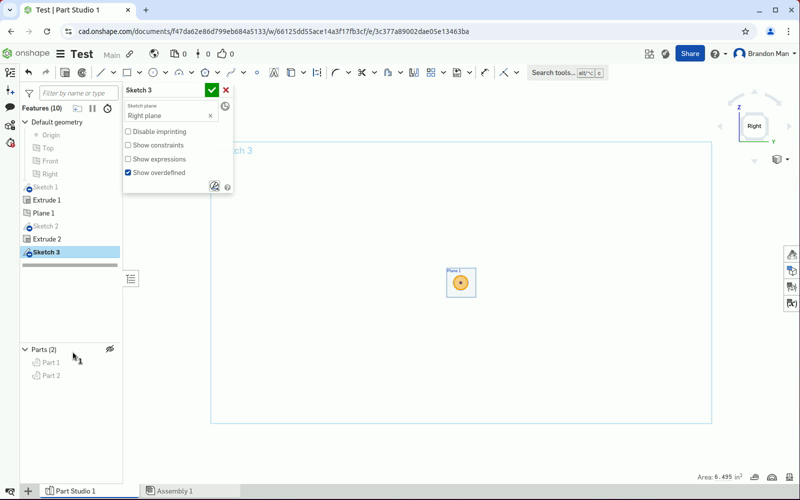
key(shift+e)
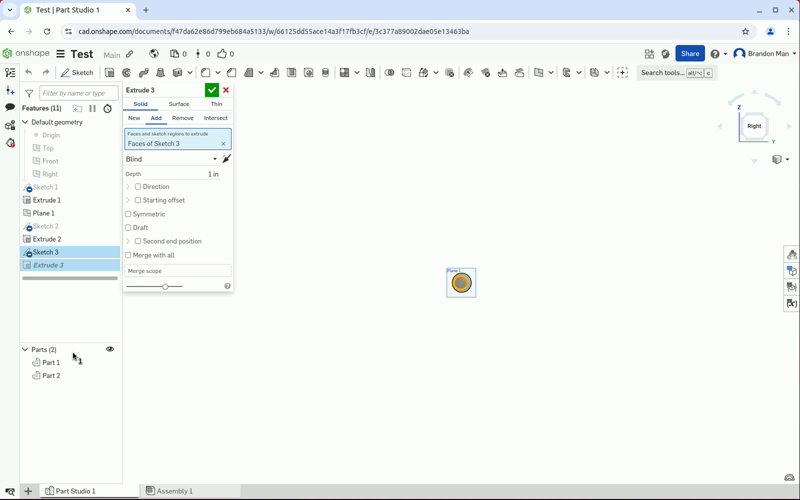
mouse_move(143, 106)
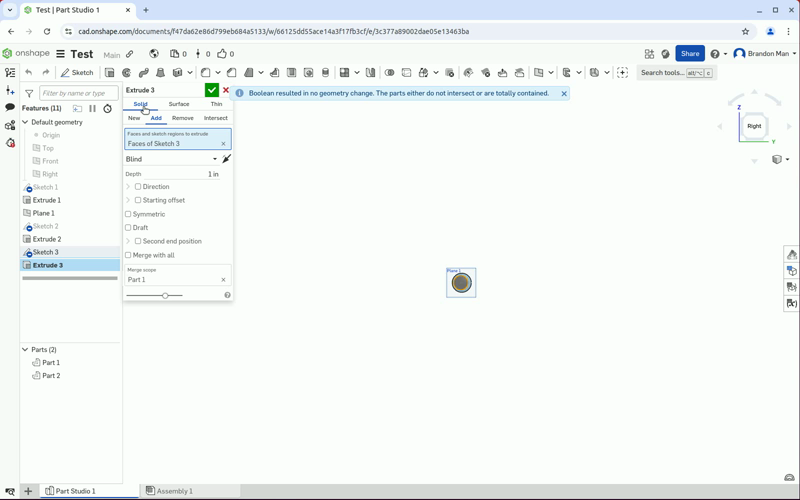
click(143, 106)
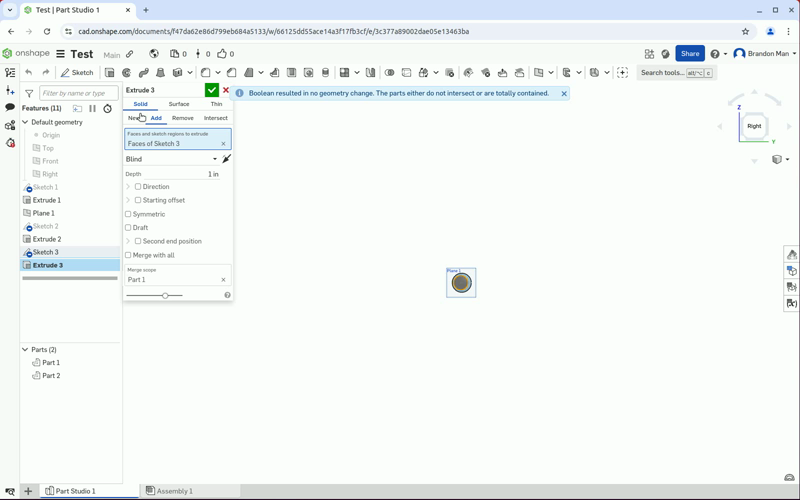
mouse_move(137, 120)
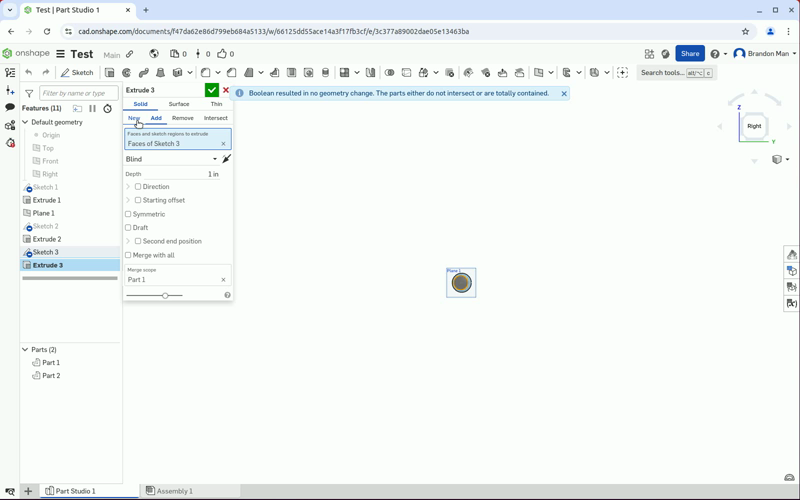
click(137, 120)
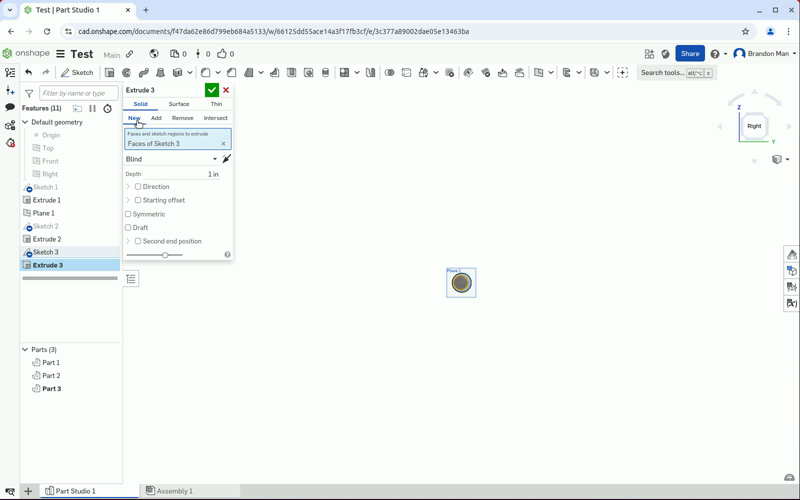
key(tab, 4)
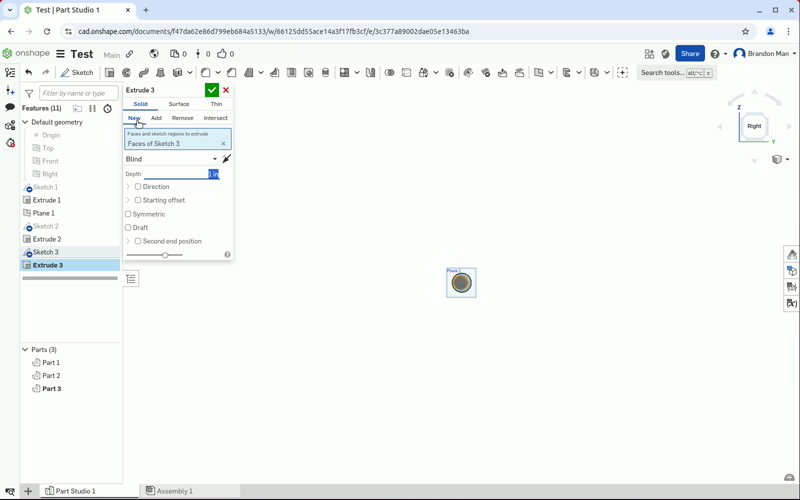
text(4.574)
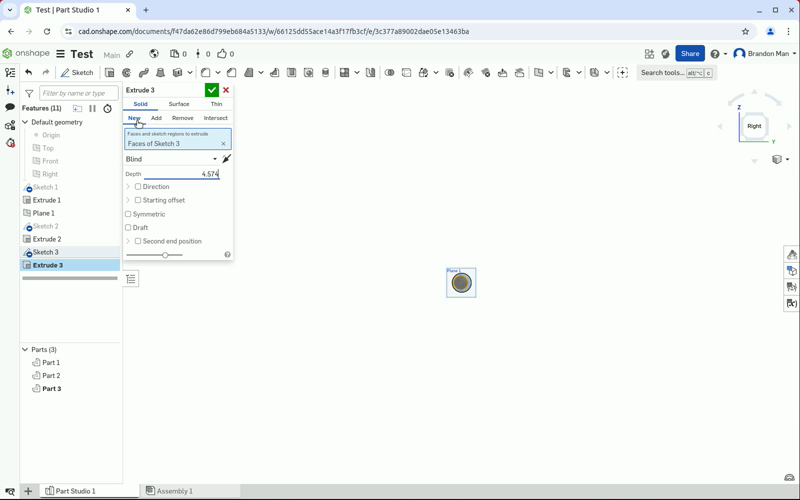
key(enter)
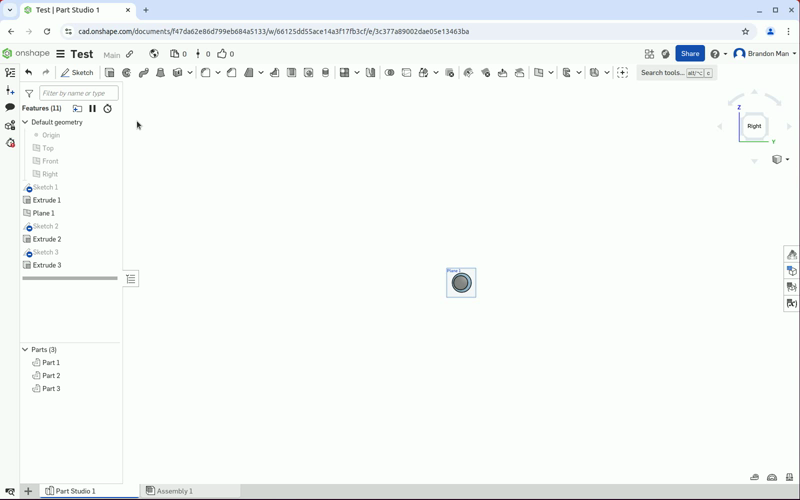
key(shift+h)
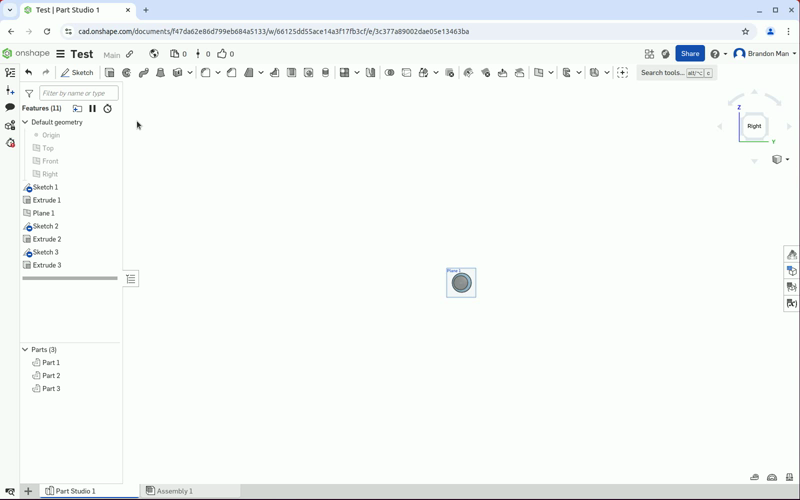
key(shift+h)
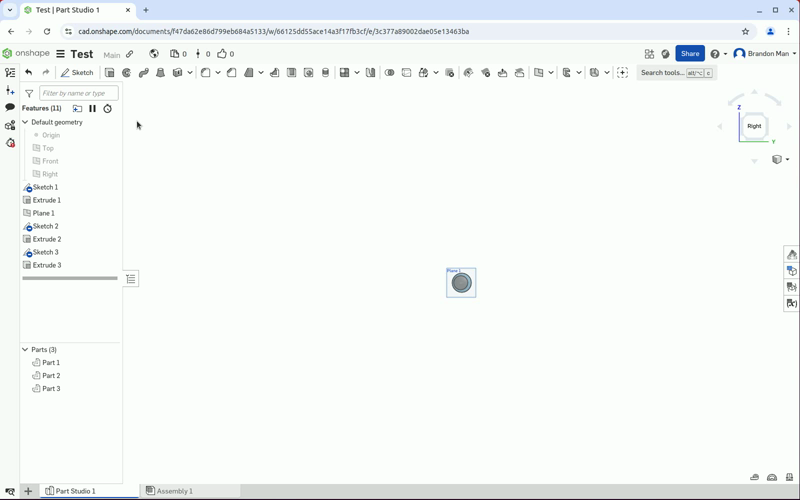
key(shift+7)
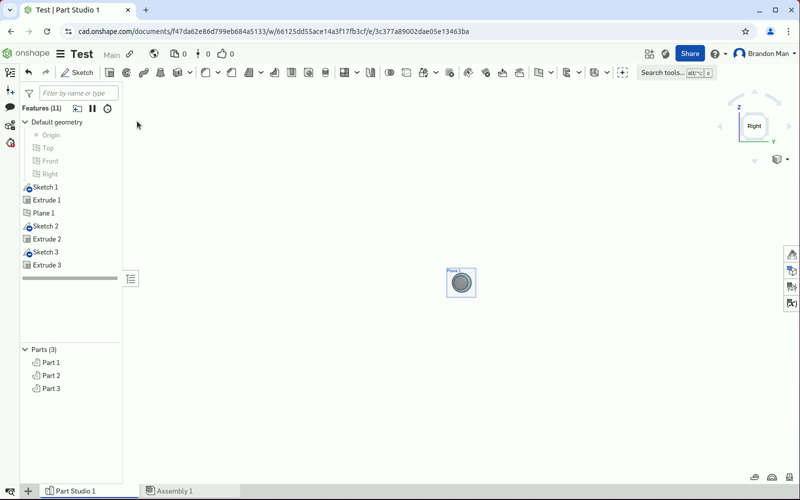
key(right, 2)
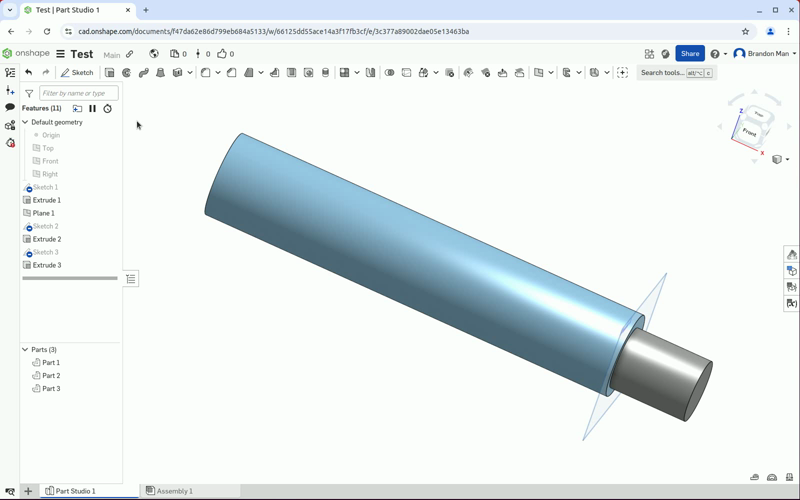
key(down, 2)
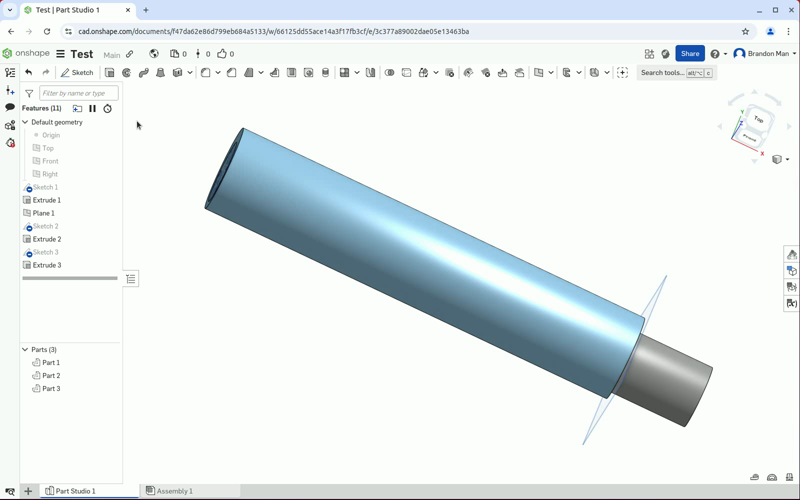
key(up, 2)
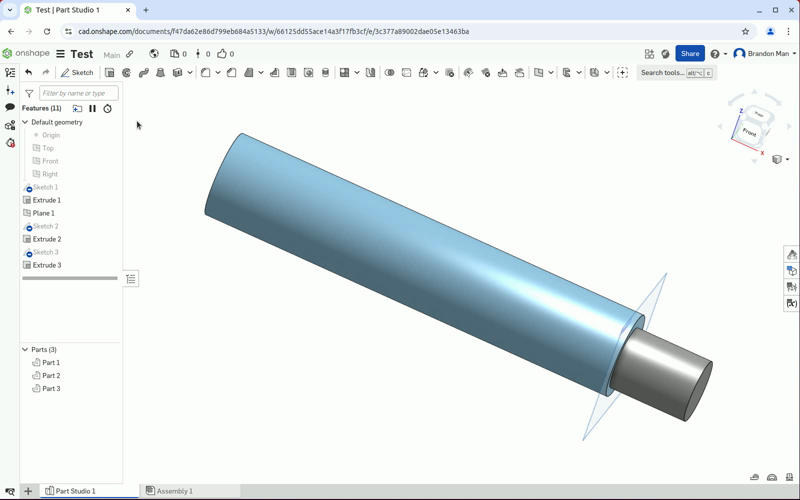
key(left, 2)
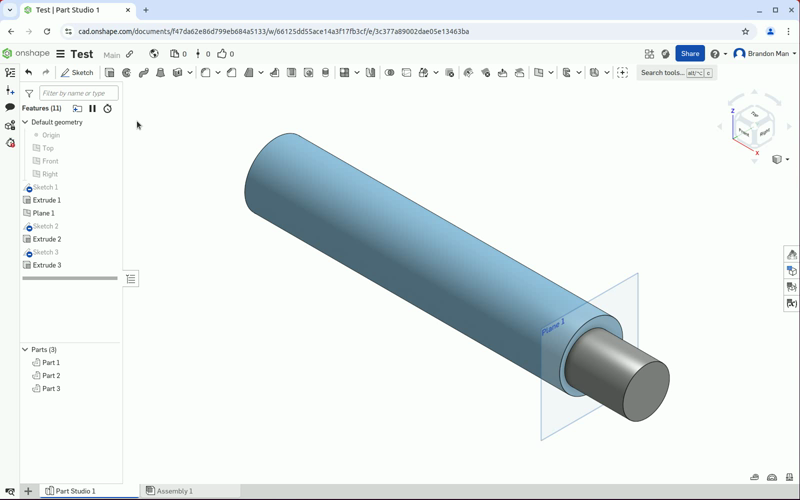
mouse_move(73, 189)
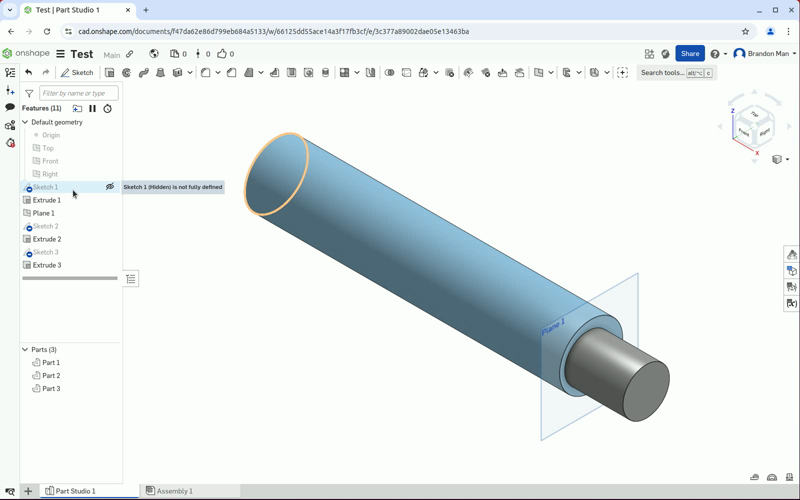
click(73, 189)